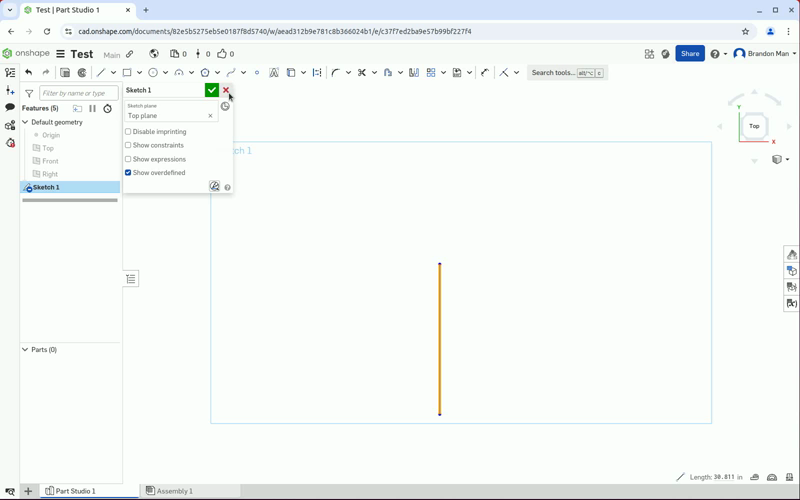
key(shift+h)
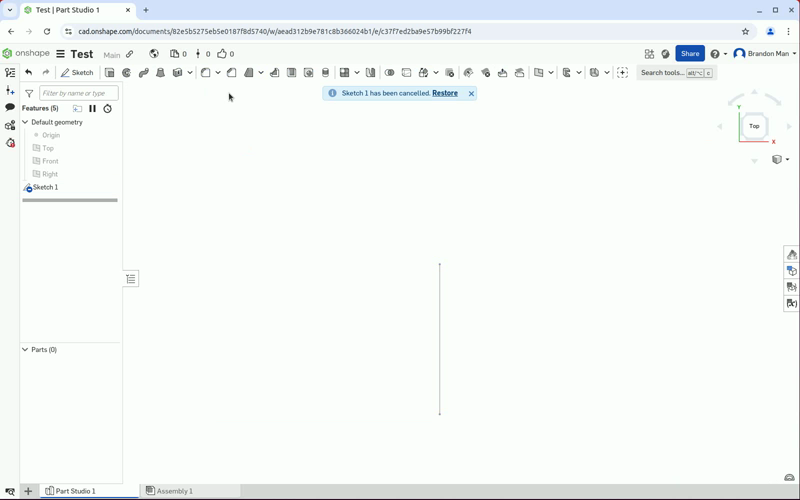
key(shift+s)
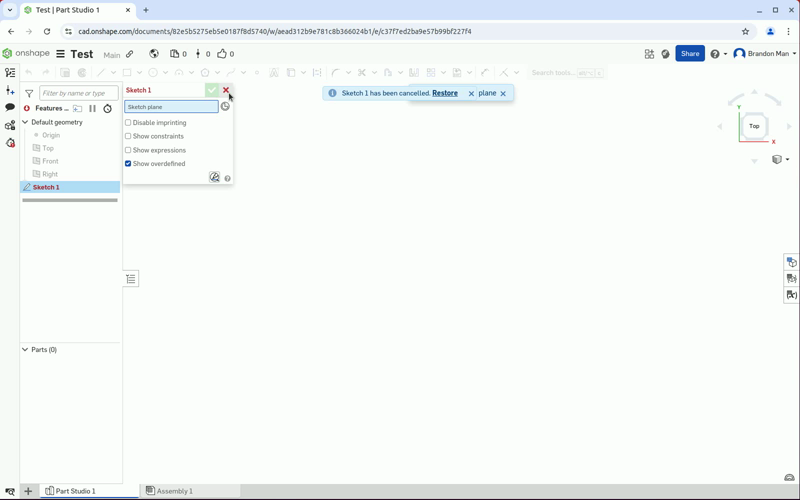
mouse_move(73, 150)
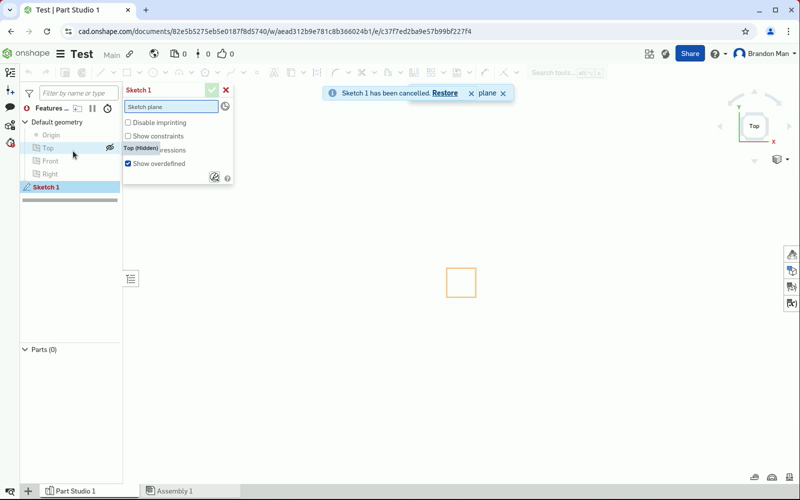
click(73, 150)
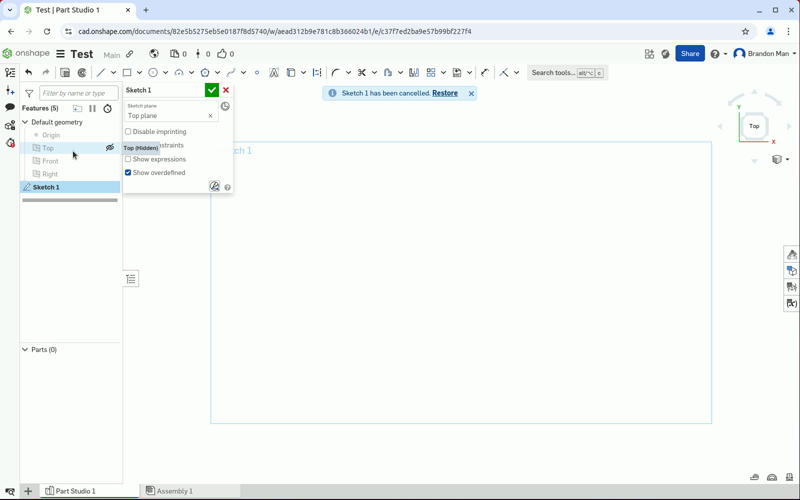
mouse_move(73, 352)
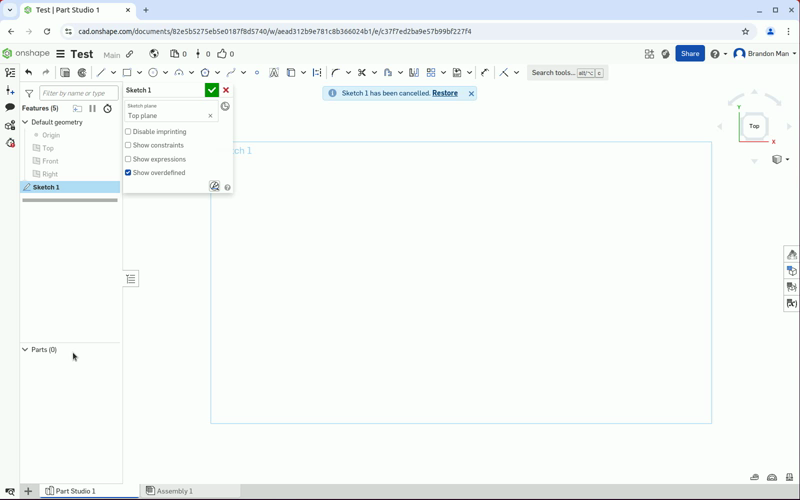
key(y)
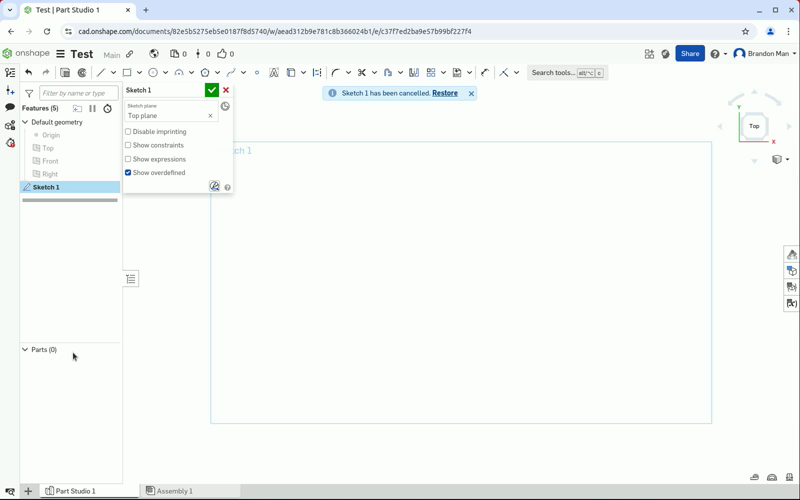
key(l)
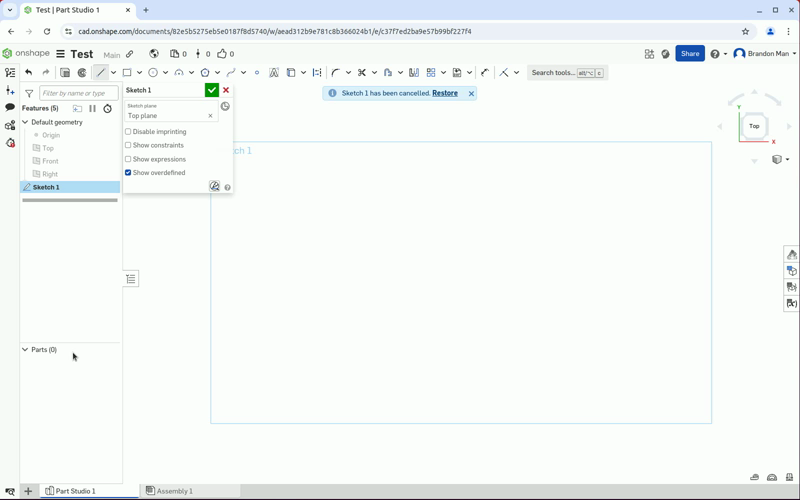
key_down(shift)
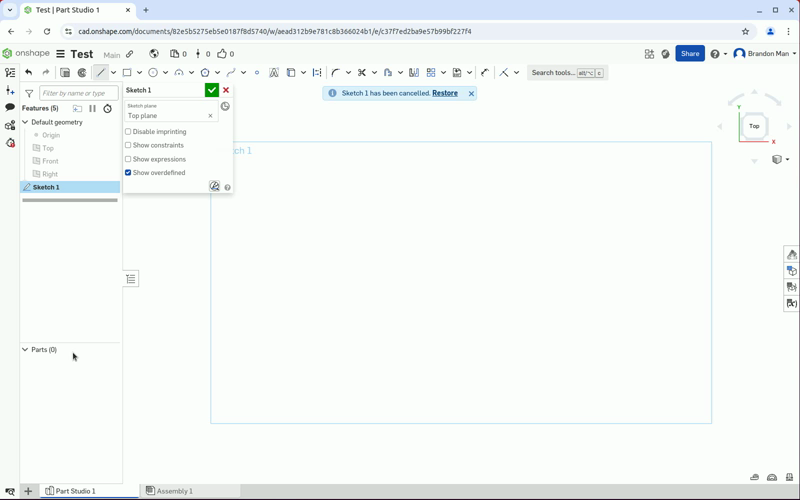
mouse_move(349, 357)
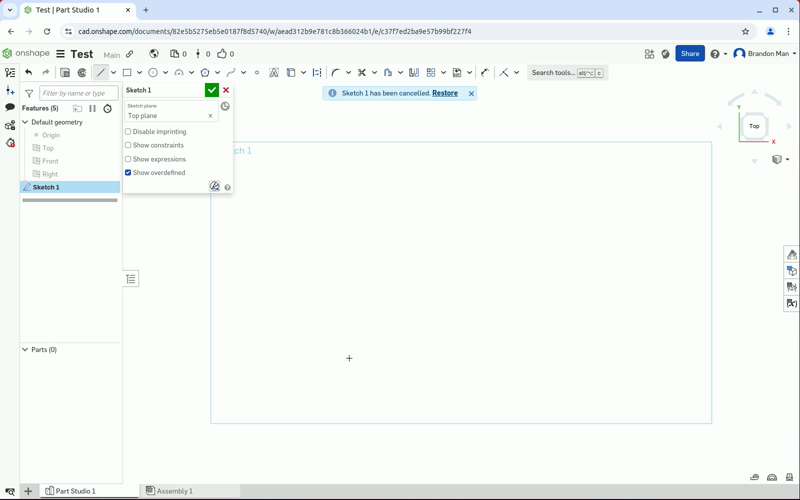
click(349, 357)
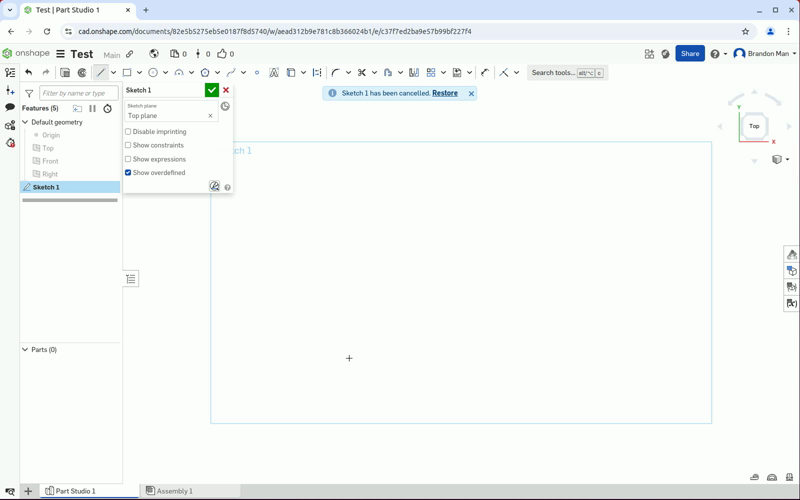
key_up(shift)
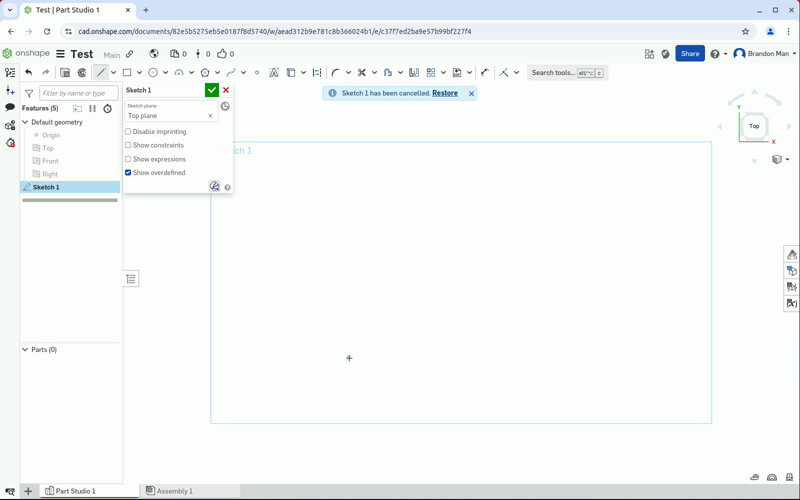
key_down(shift)
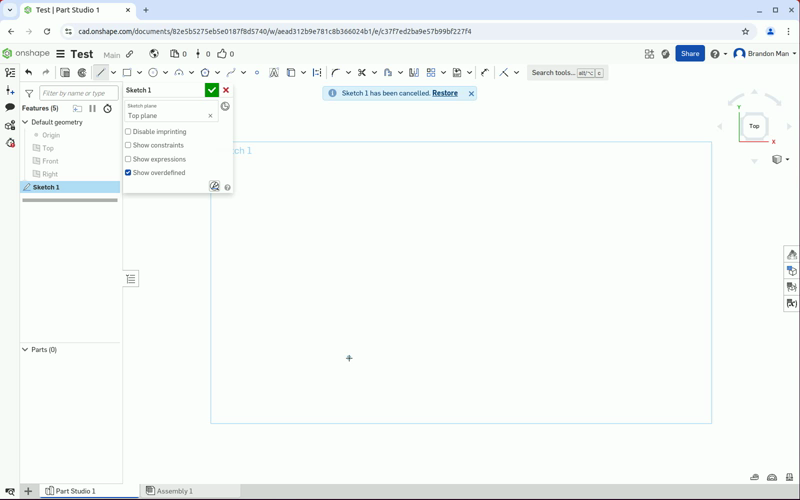
mouse_move(572, 357)
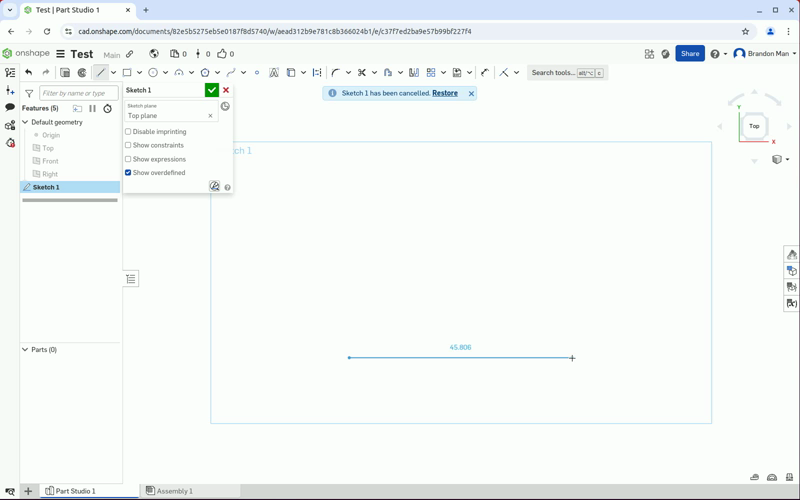
click(572, 357)
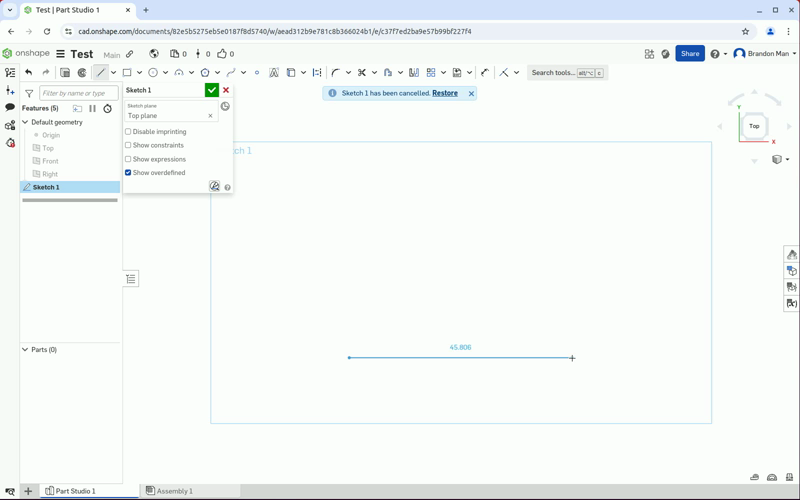
key_up(shift)
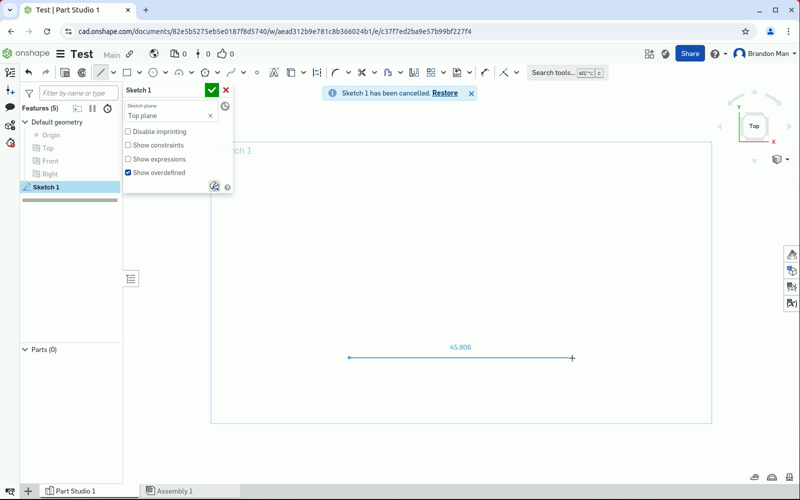
key_down(shift)
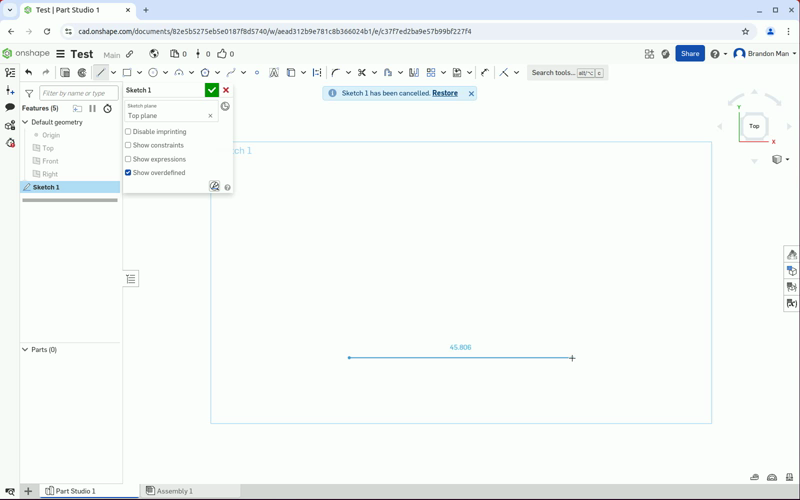
mouse_move(572, 228)
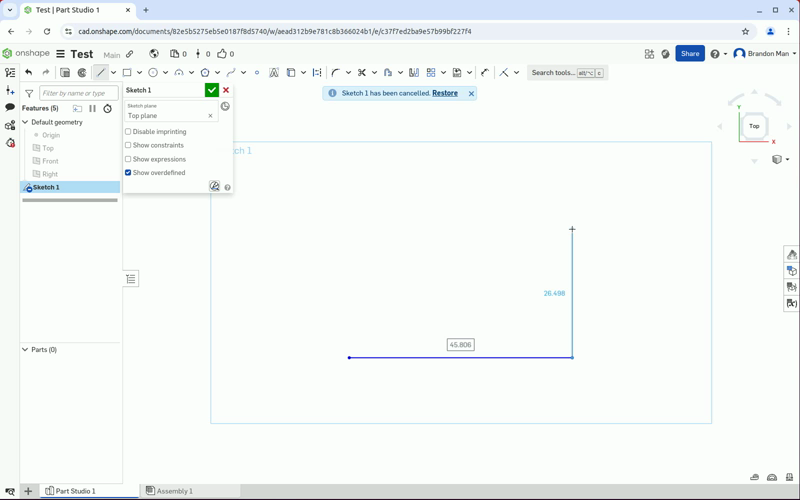
click(572, 228)
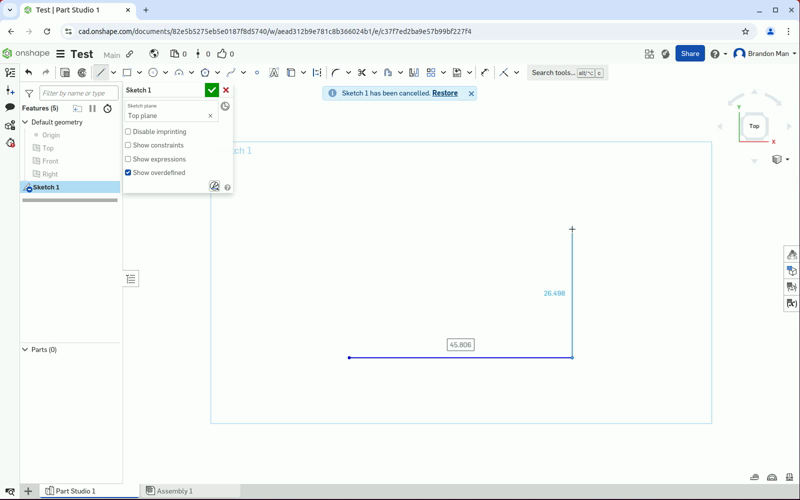
key_up(shift)
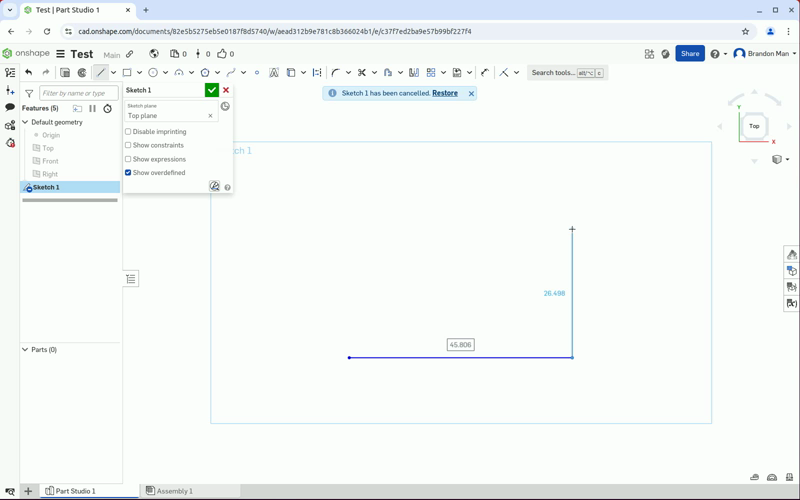
key_down(shift)
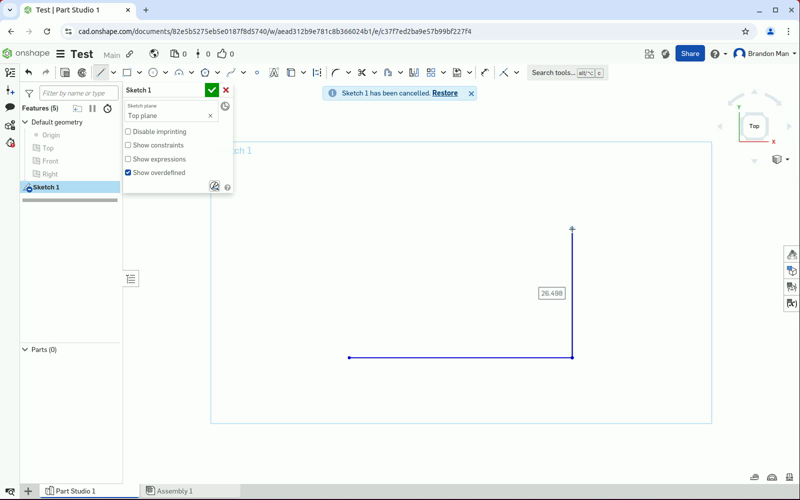
mouse_move(349, 228)
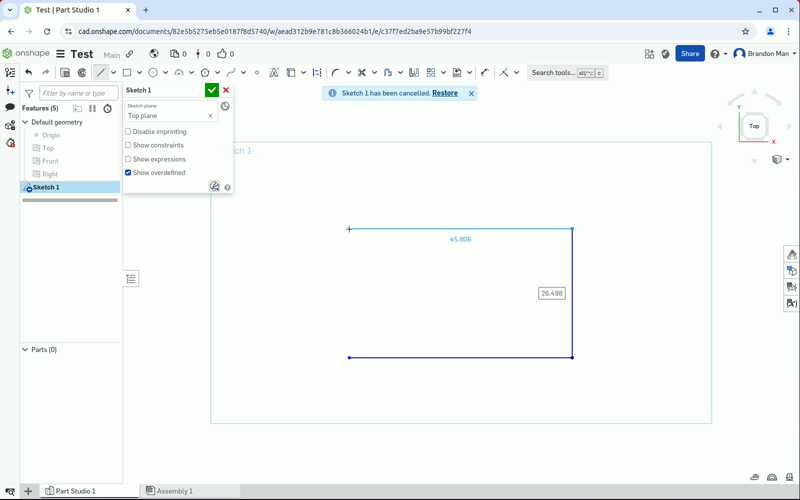
click(349, 228)
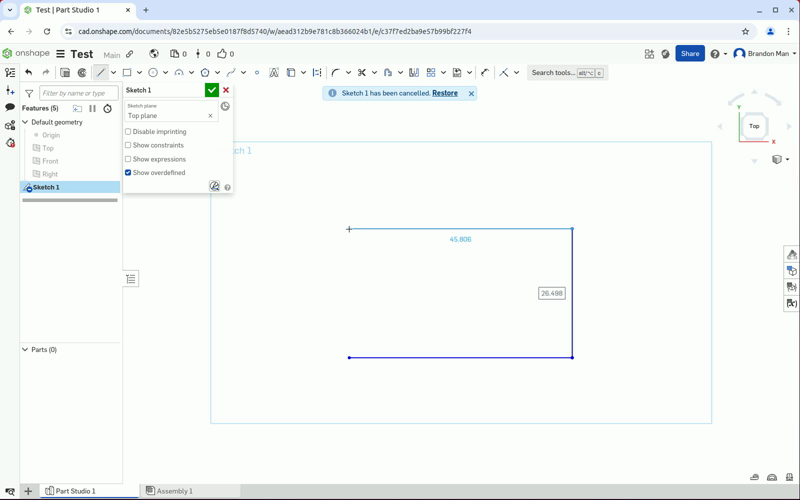
key_up(shift)
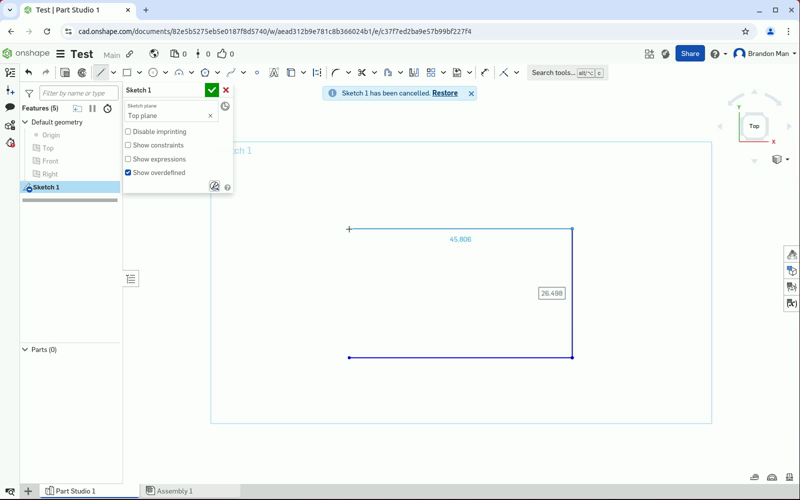
key_down(shift)
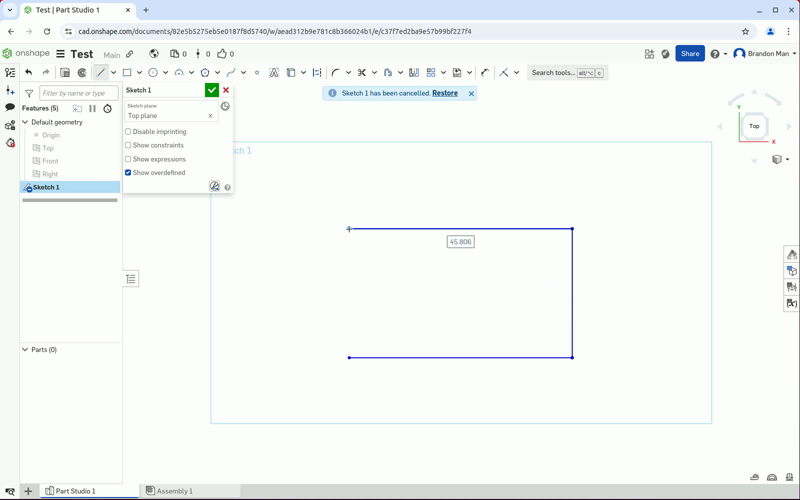
mouse_move(349, 357)
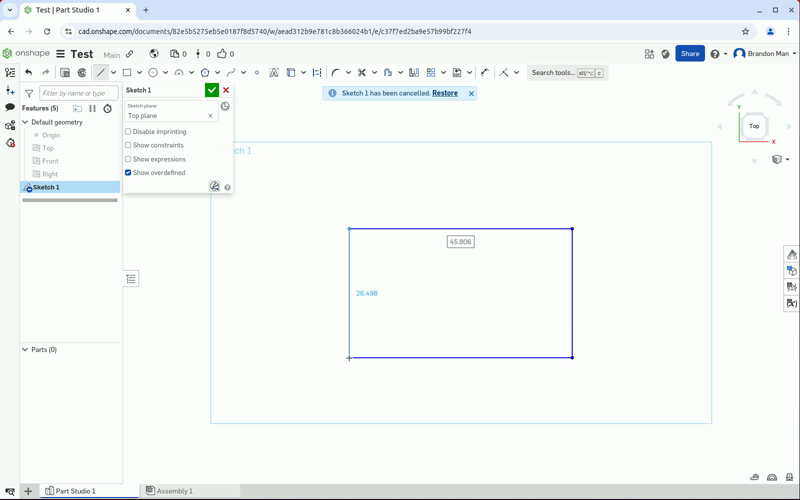
key_up(shift)
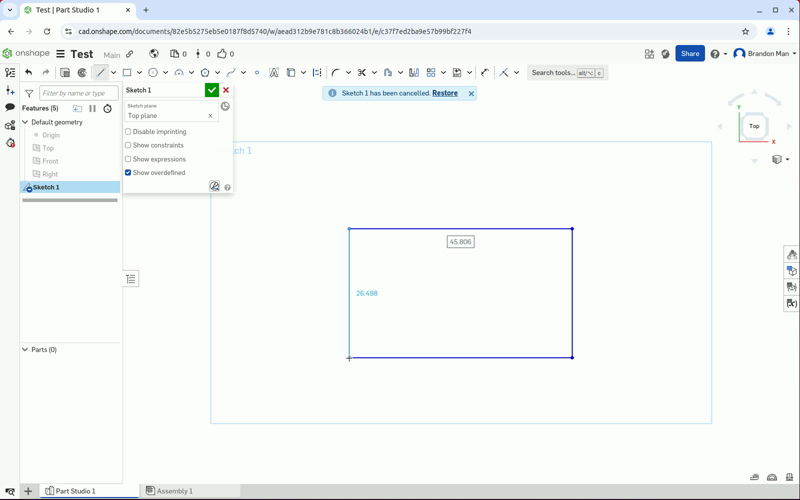
click(349, 357)
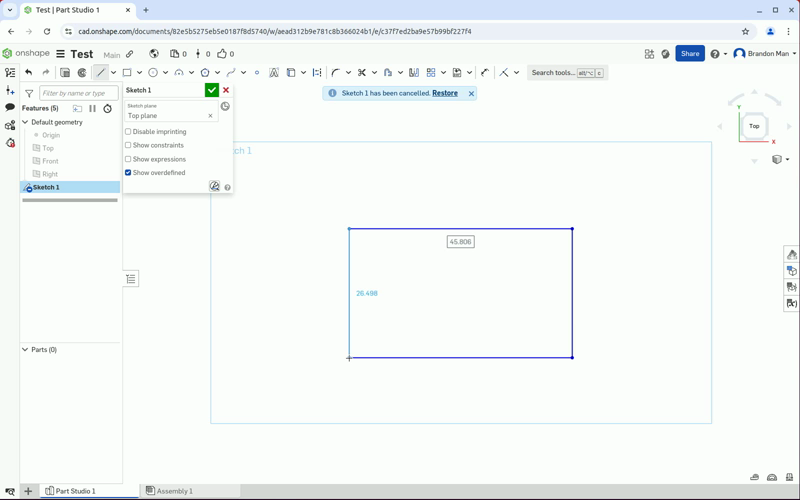
key(esc)
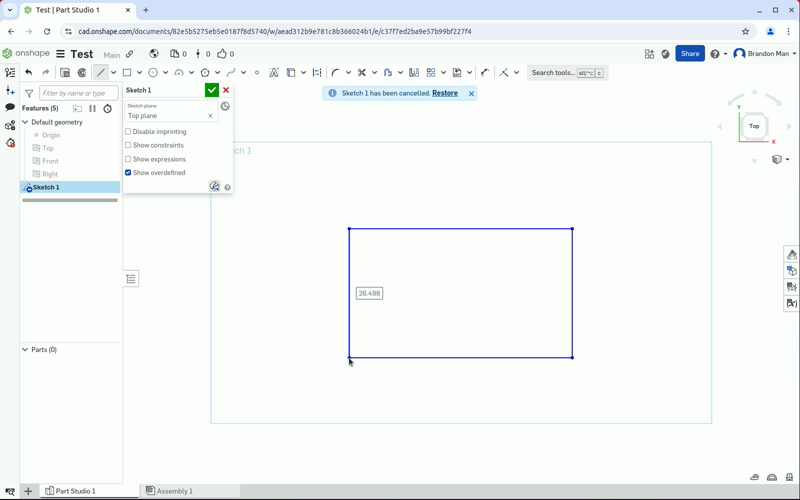
mouse_move(500, 282)
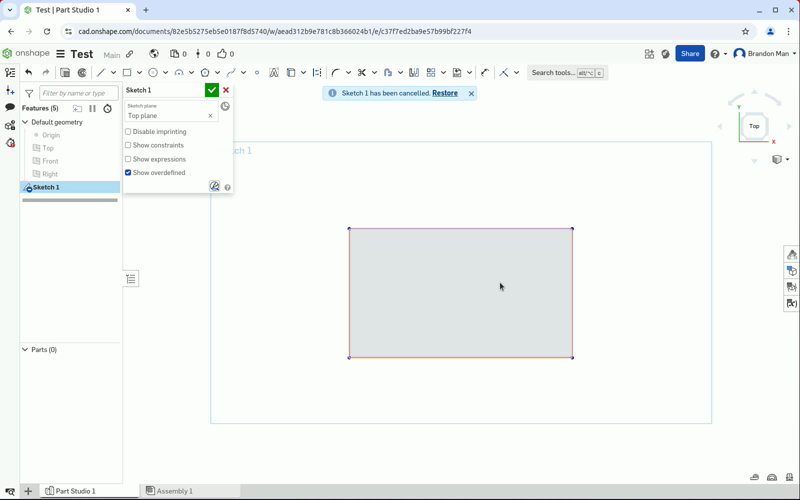
click(500, 282)
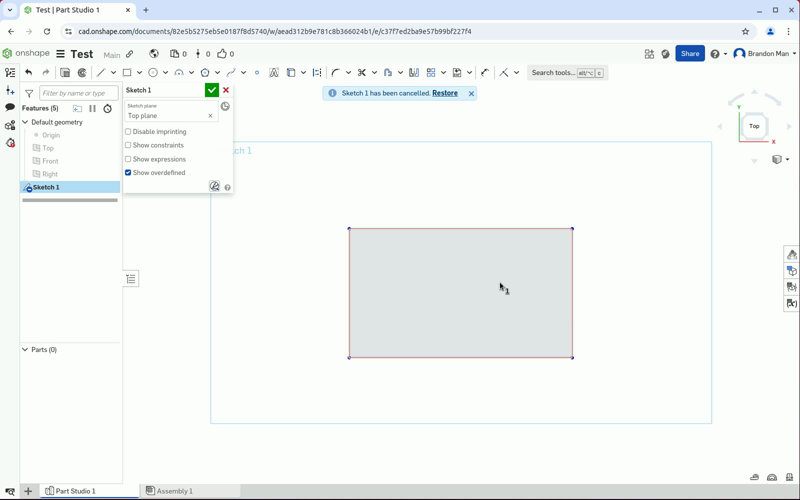
mouse_move(73, 352)
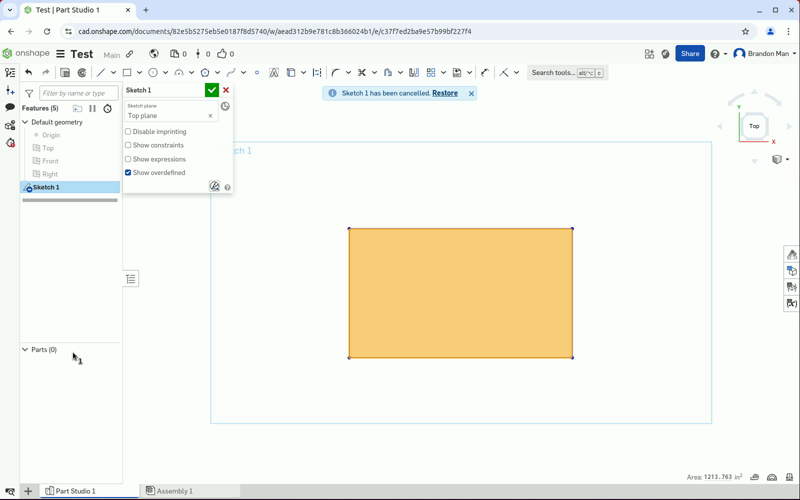
key(shift+y)
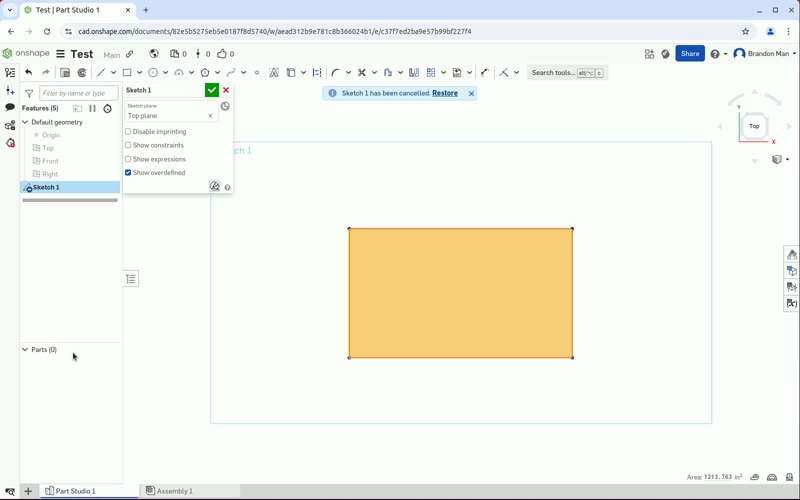
key(shift+e)
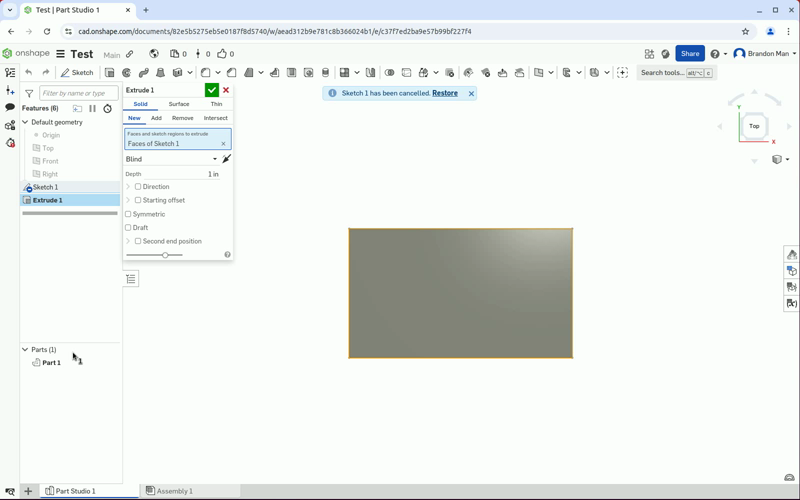
mouse_move(143, 106)
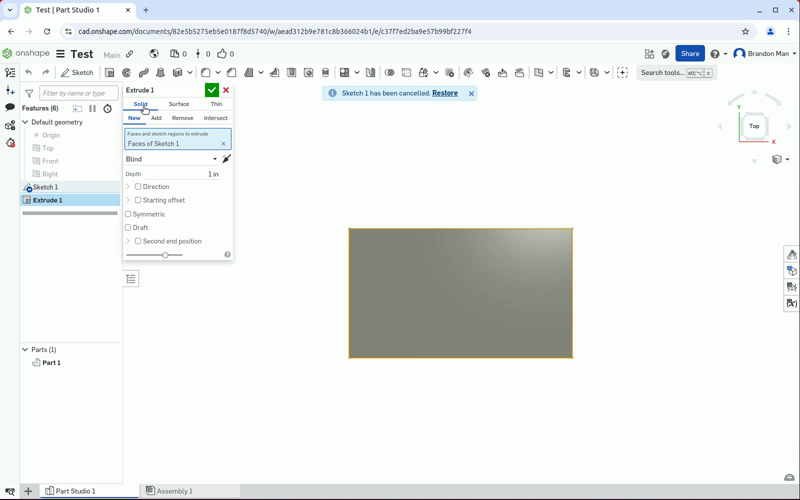
click(143, 106)
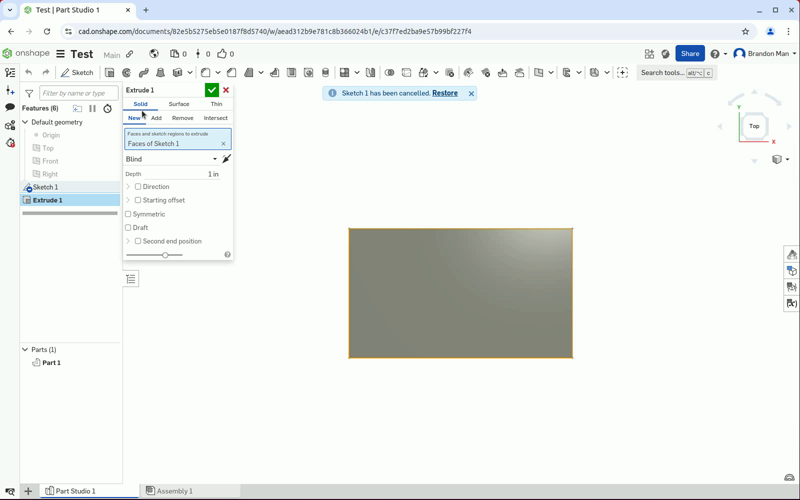
mouse_move(137, 120)
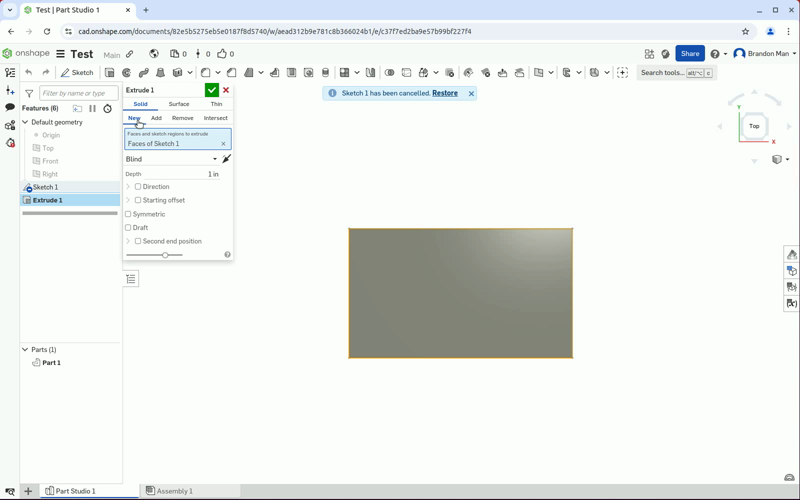
click(137, 120)
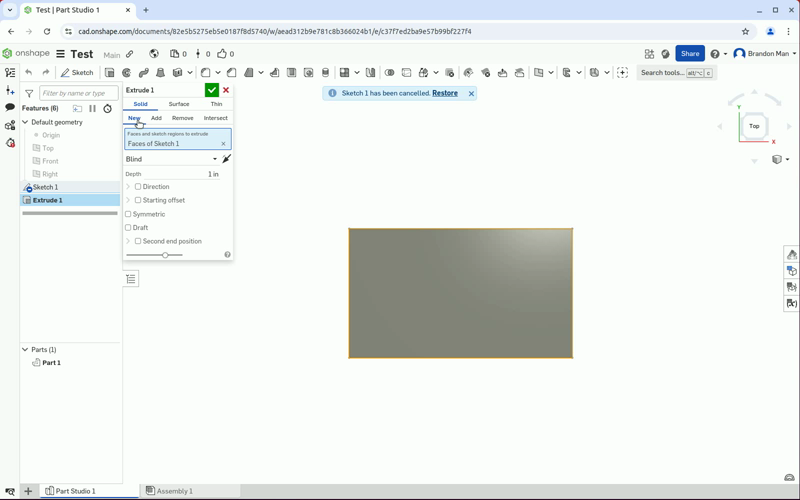
key(tab, 4)
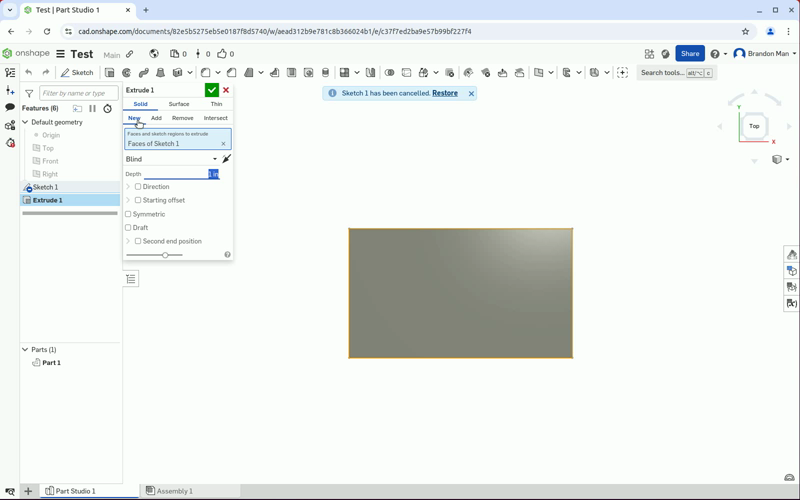
text(8.906)
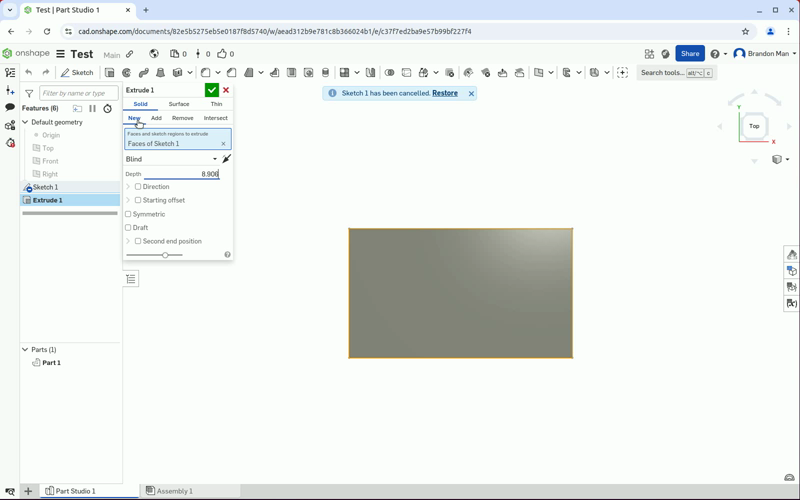
key(enter)
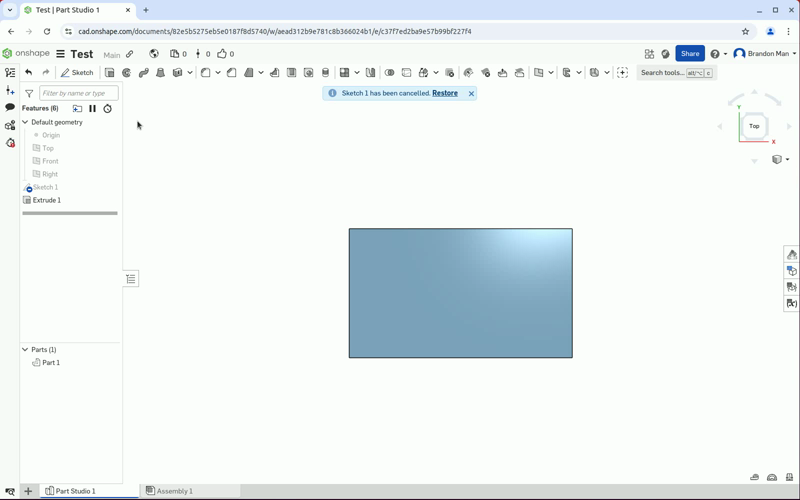
key(shift+h)
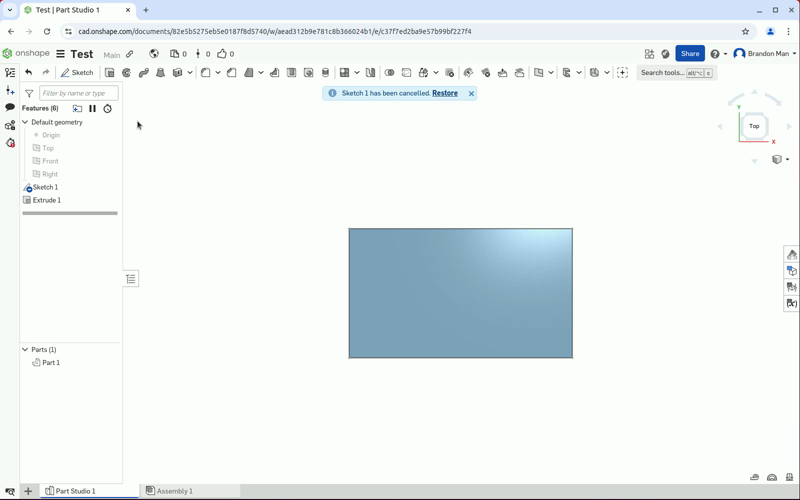
key(shift+h)
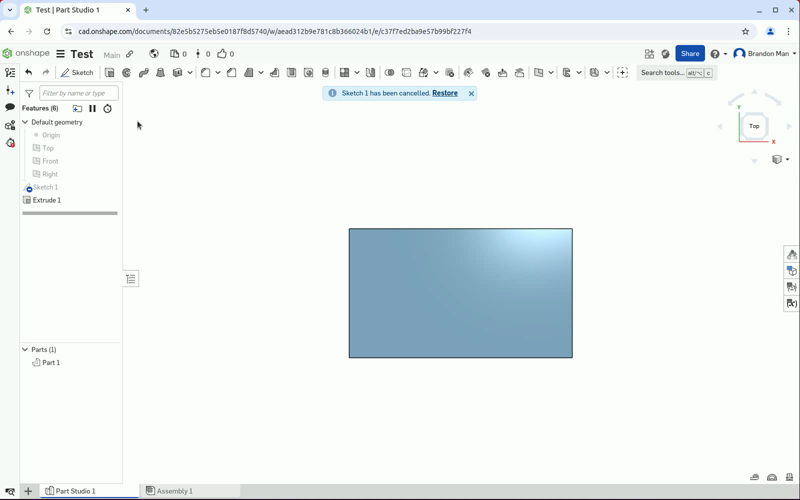
mouse_move(73, 189)
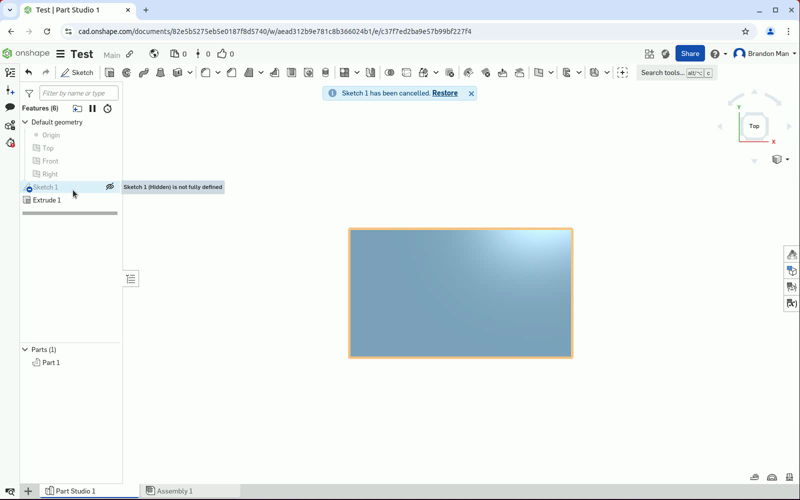
click(73, 189)
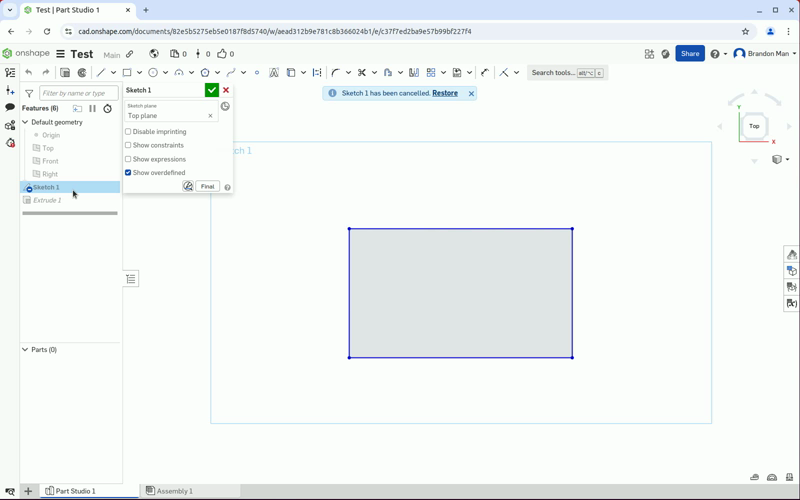
mouse_move(229, 92)
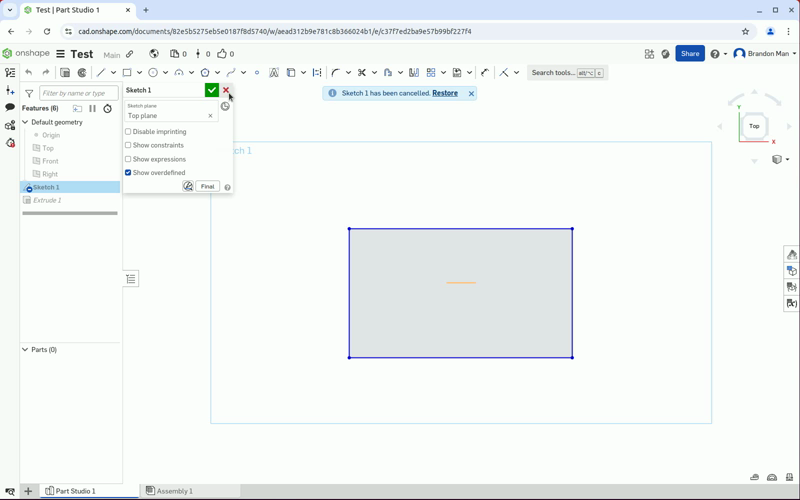
click(229, 92)
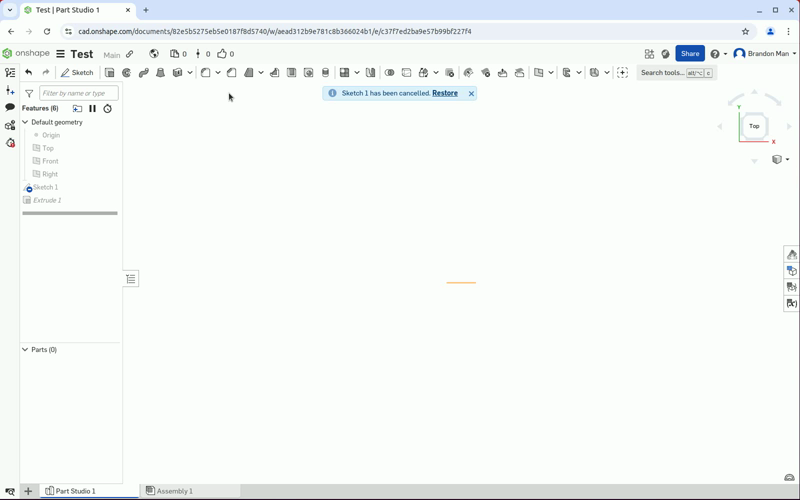
mouse_move(541, 75)
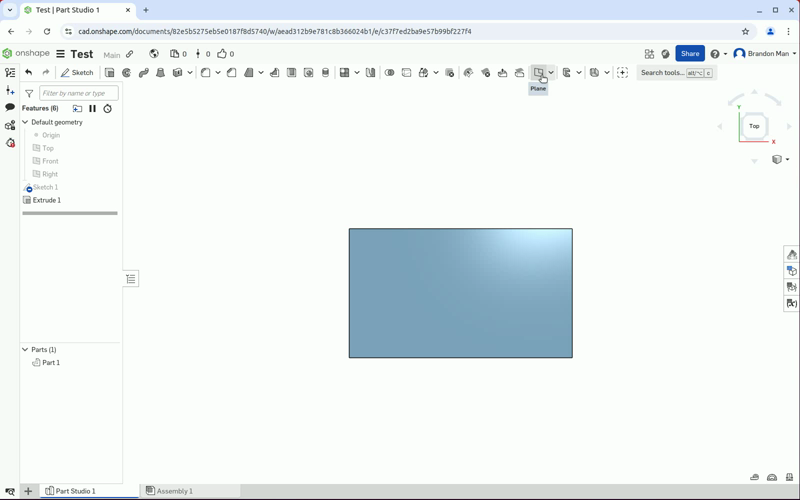
click(541, 75)
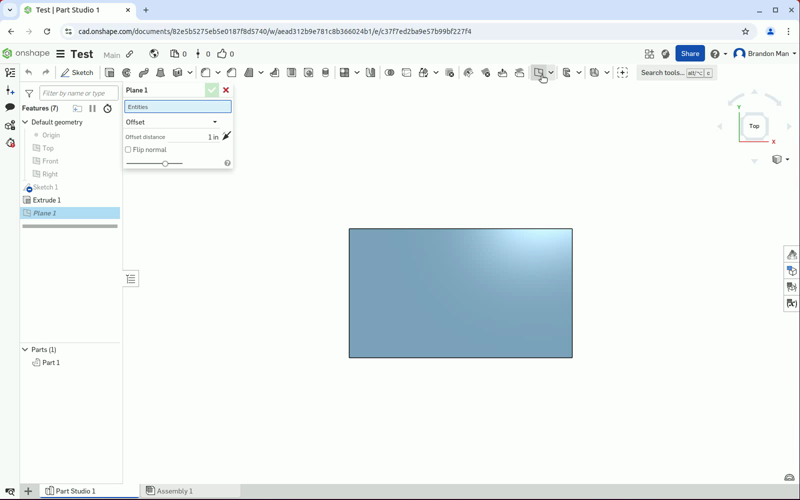
mouse_move(73, 150)
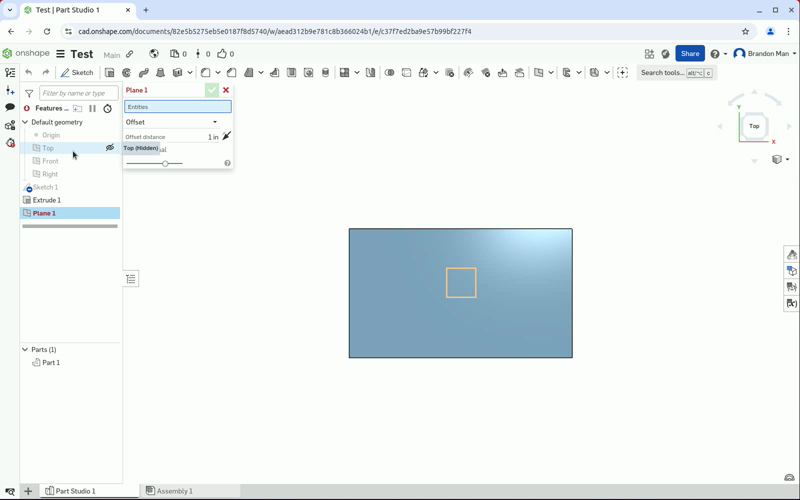
click(73, 150)
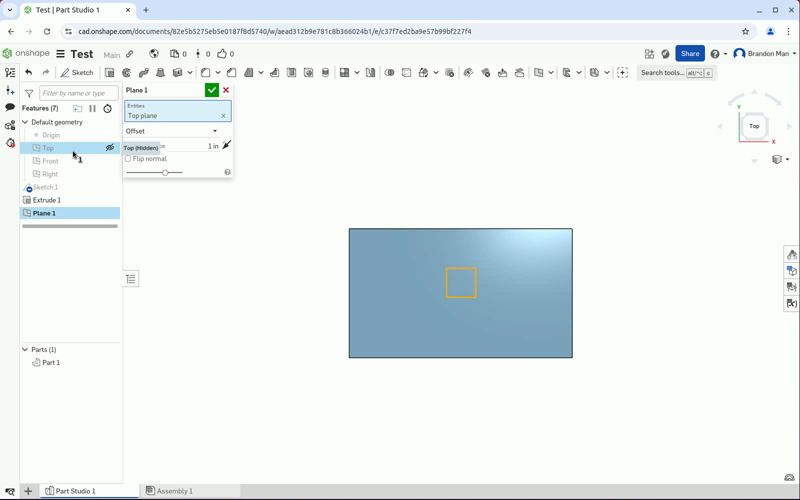
key(tab, 2)
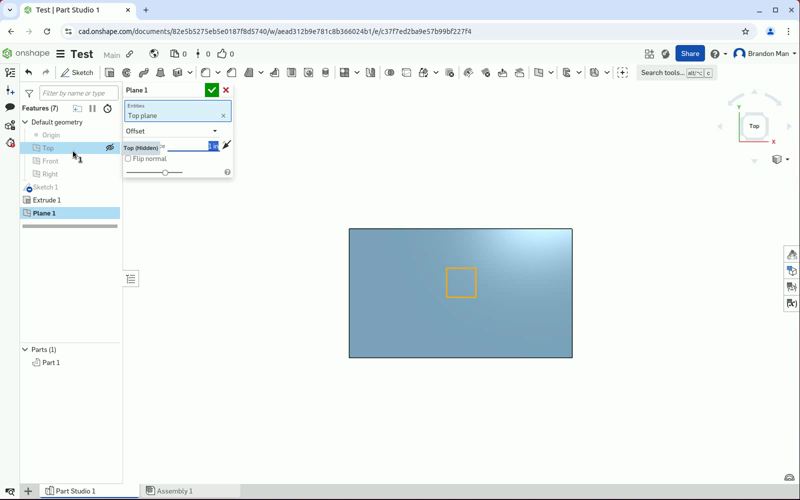
text(8.904)
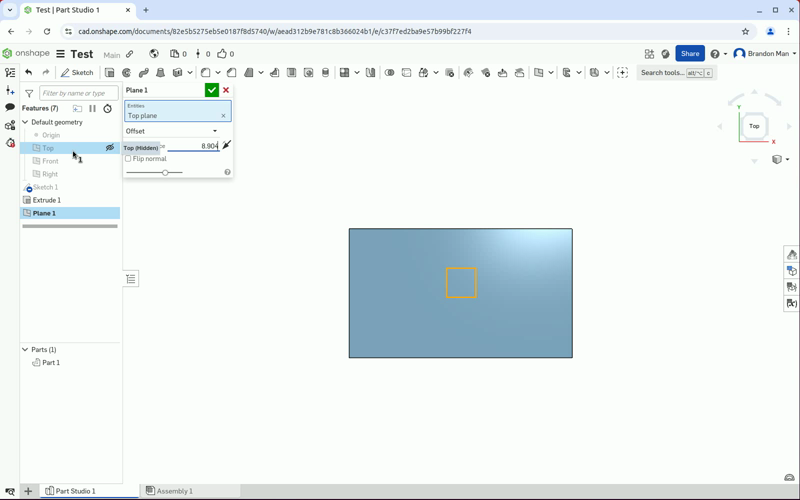
key(enter, 2)
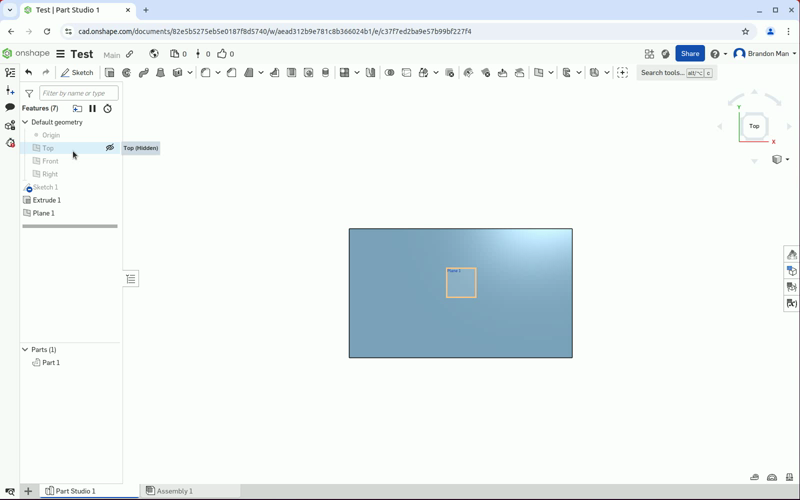
key(shift+s)
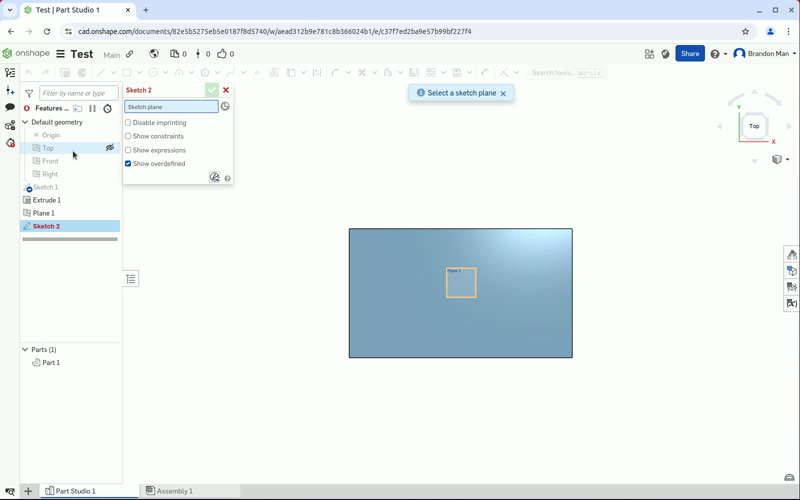
mouse_move(73, 215)
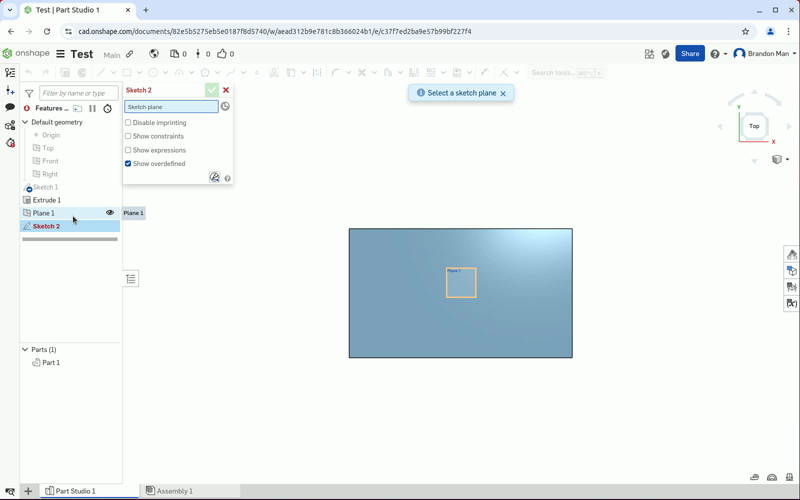
click(73, 215)
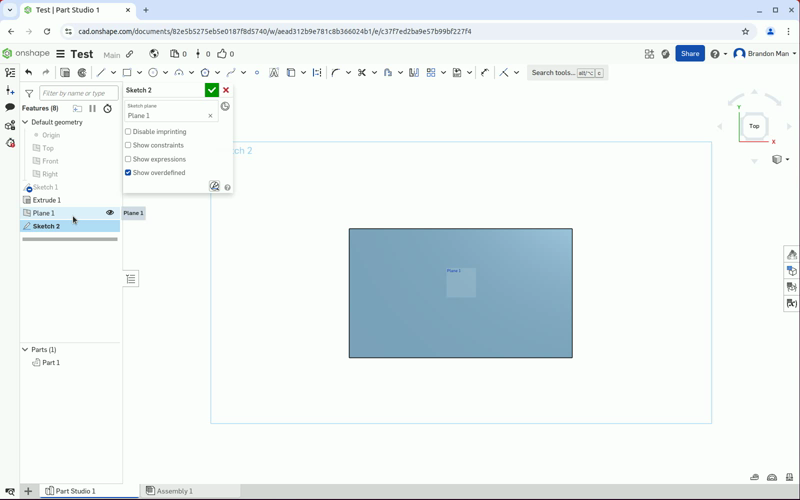
mouse_move(73, 352)
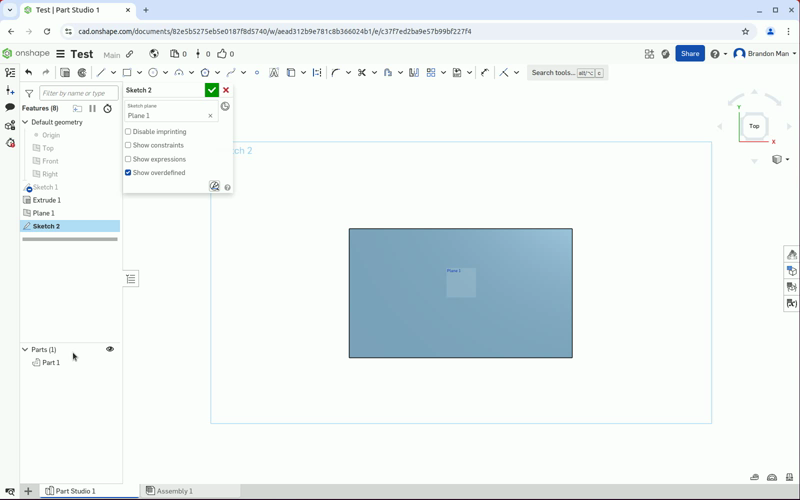
key(y)
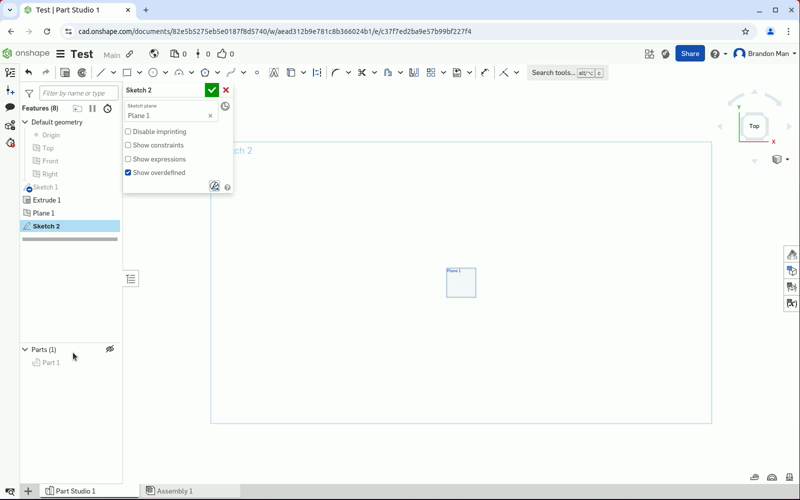
key(c)
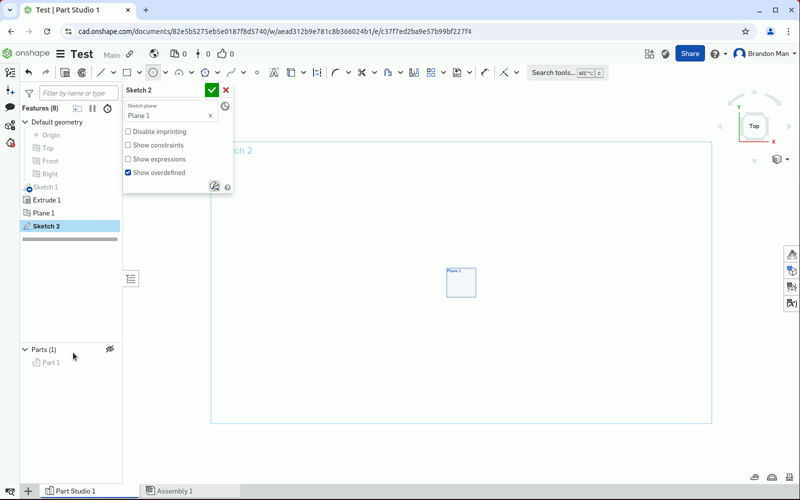
key_down(shift)
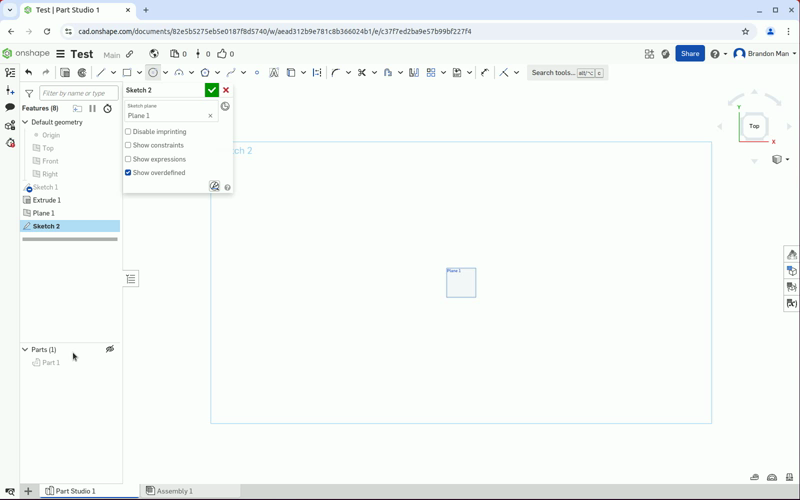
mouse_move(396, 309)
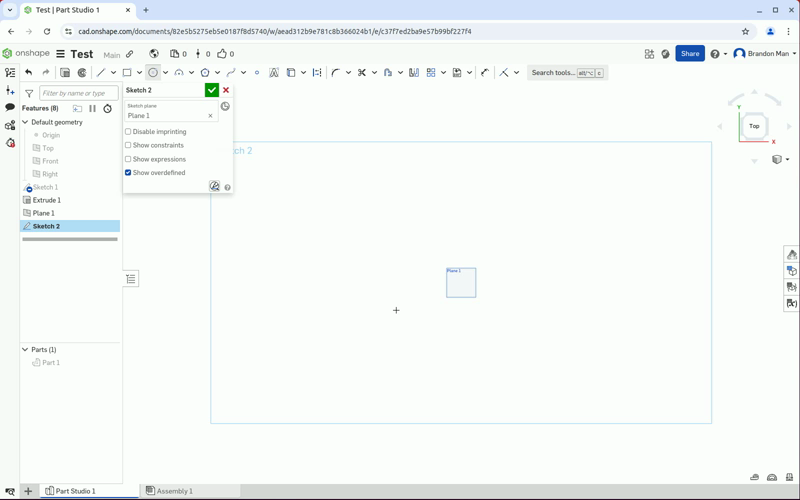
click(396, 309)
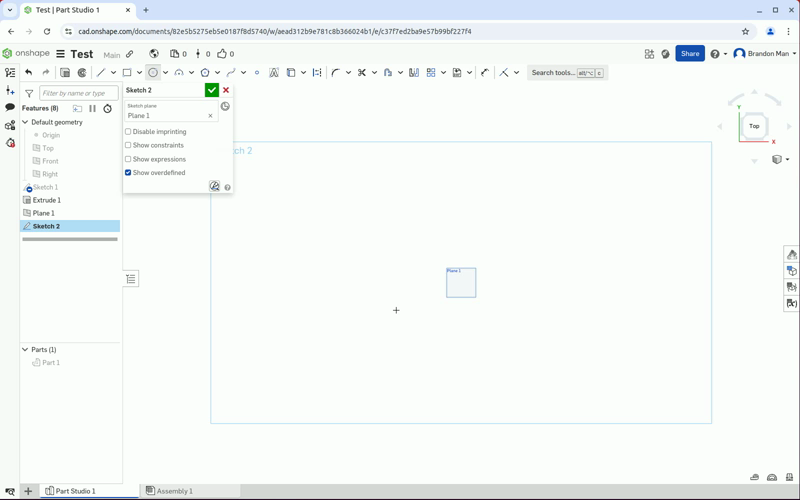
key_up(shift)
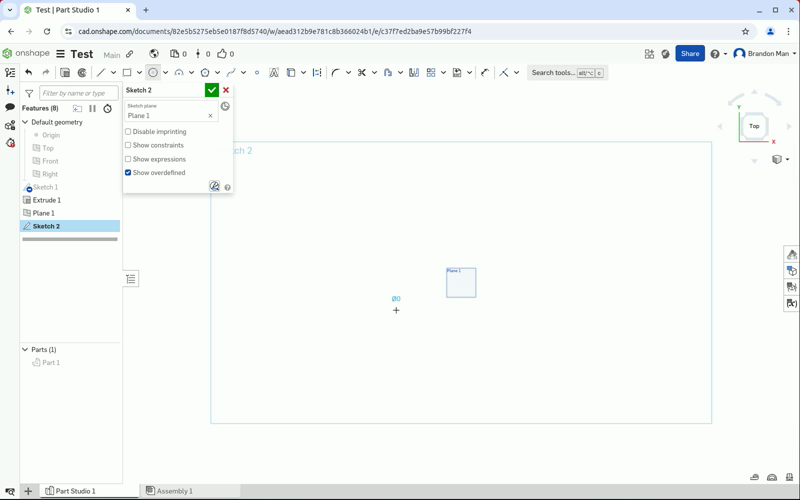
mouse_move(427, 309)
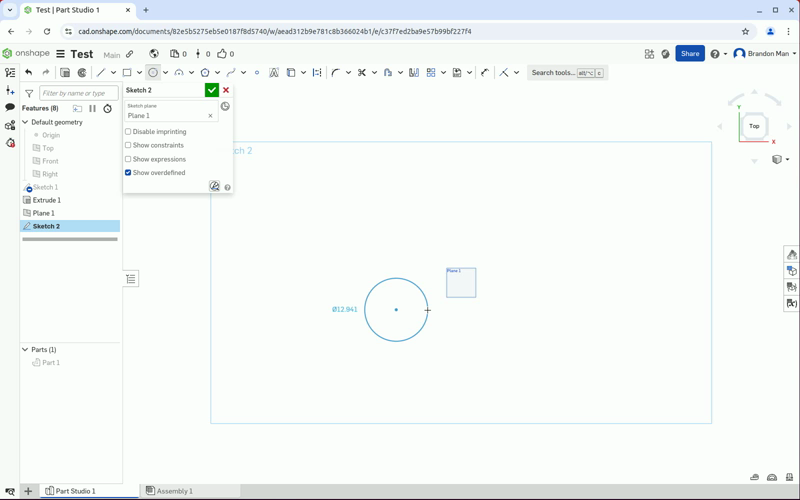
click(427, 309)
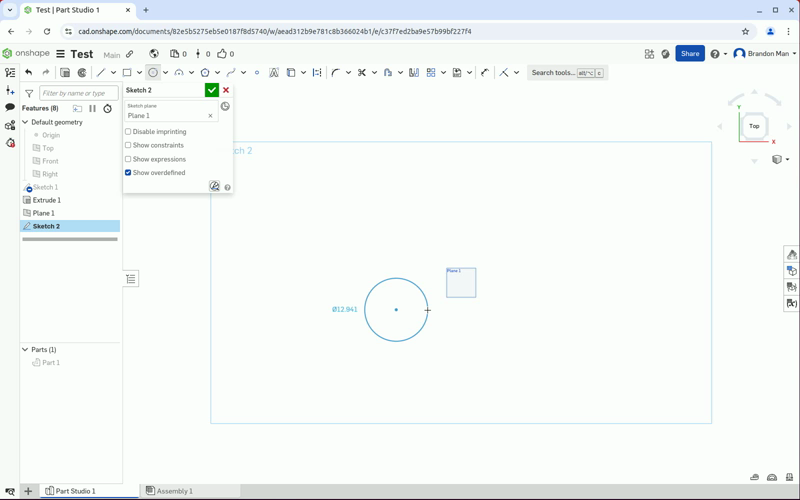
key(esc)
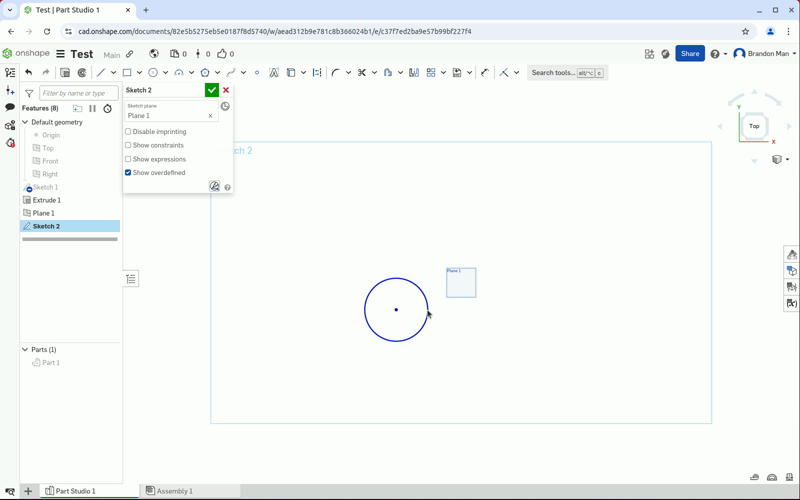
mouse_move(418, 291)
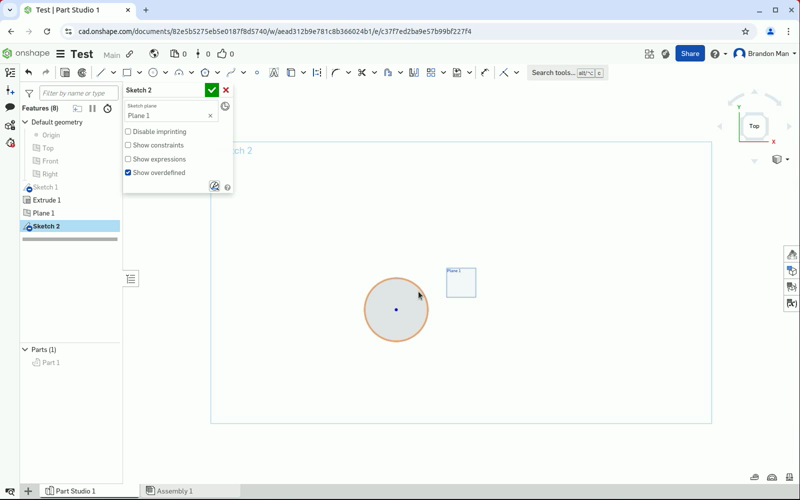
click(418, 291)
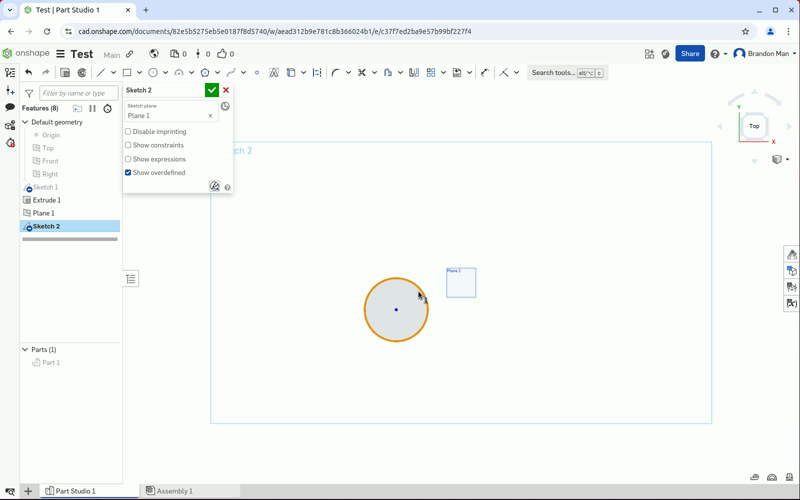
mouse_move(73, 352)
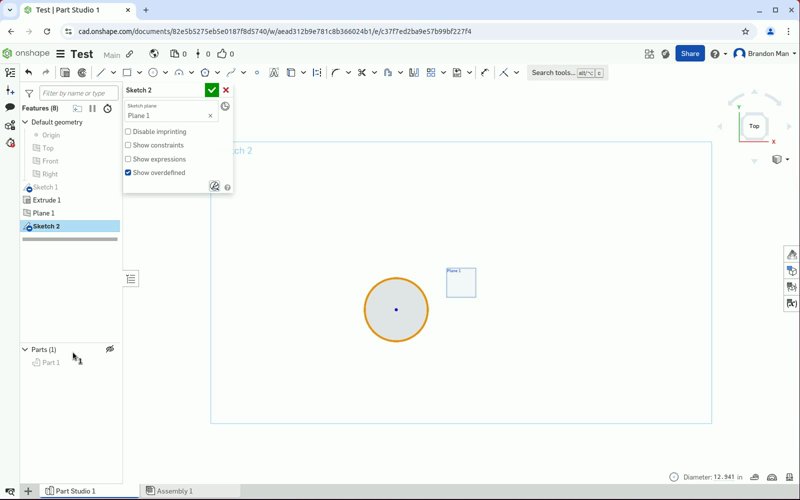
key(shift+y)
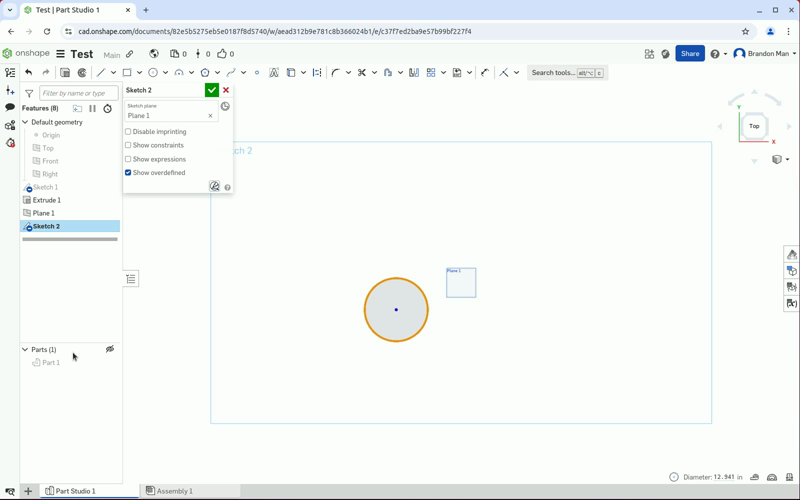
key(shift+e)
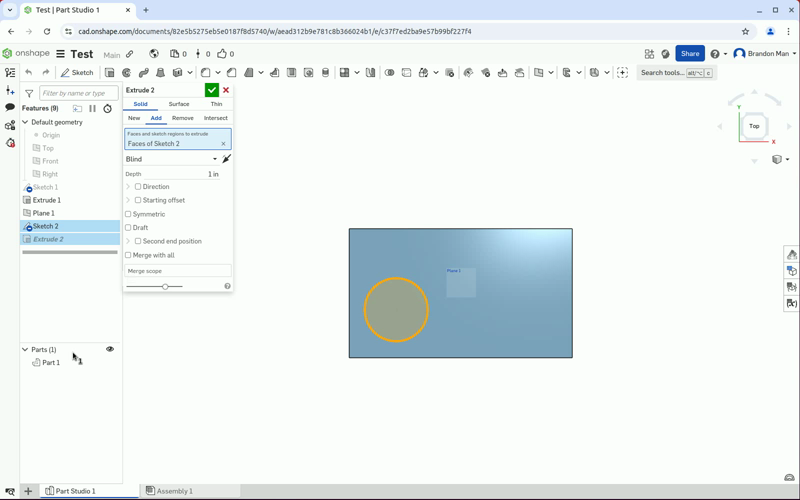
mouse_move(143, 106)
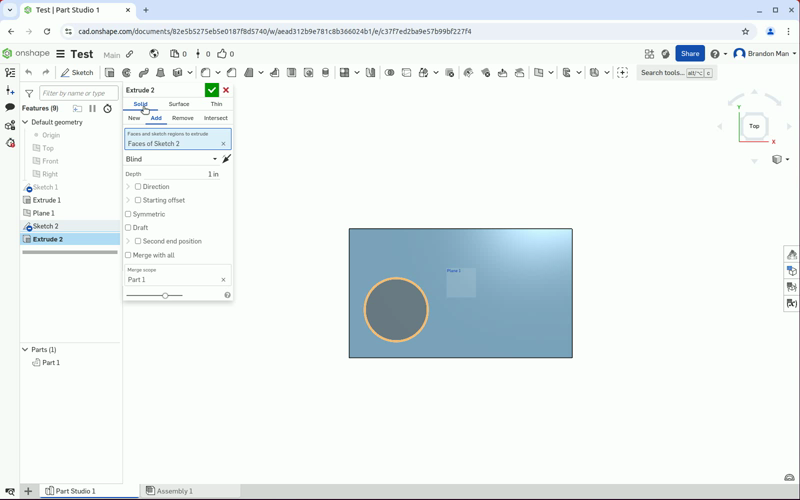
click(143, 106)
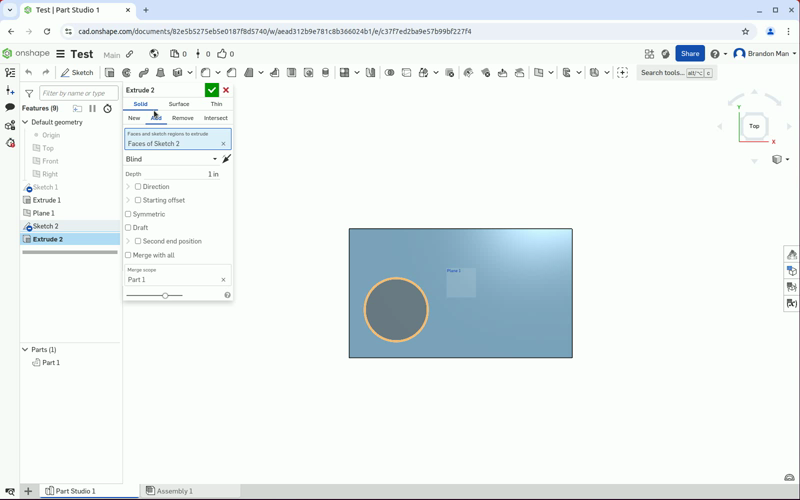
mouse_move(186, 120)
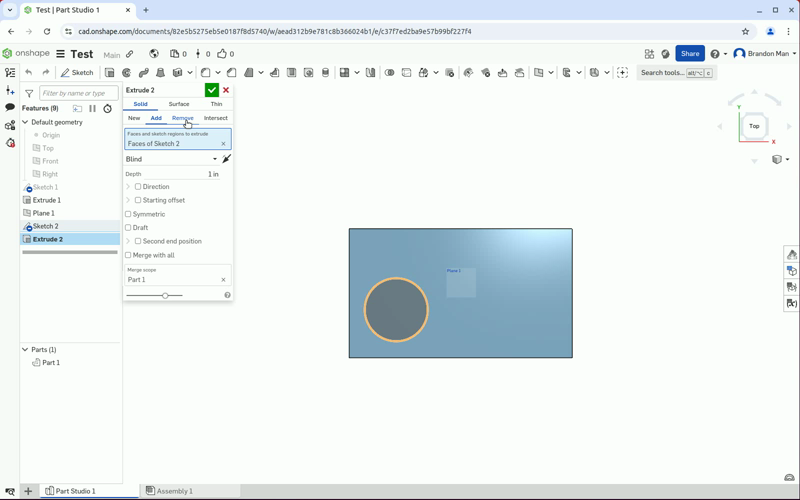
click(186, 120)
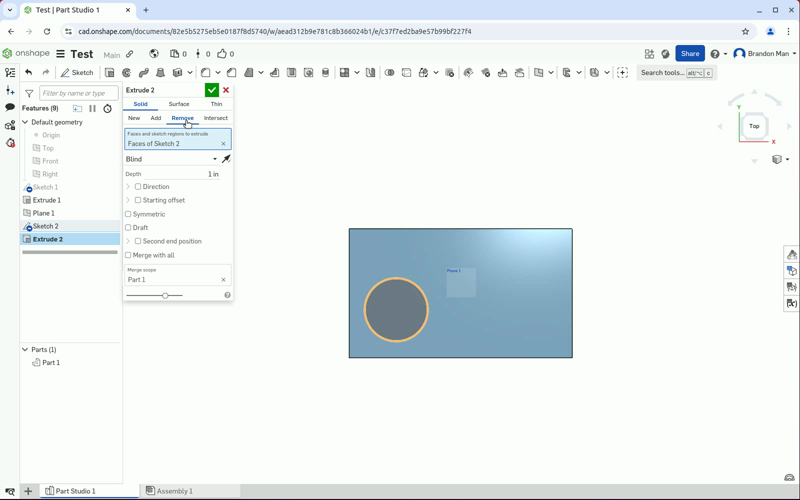
key(tab, 4)
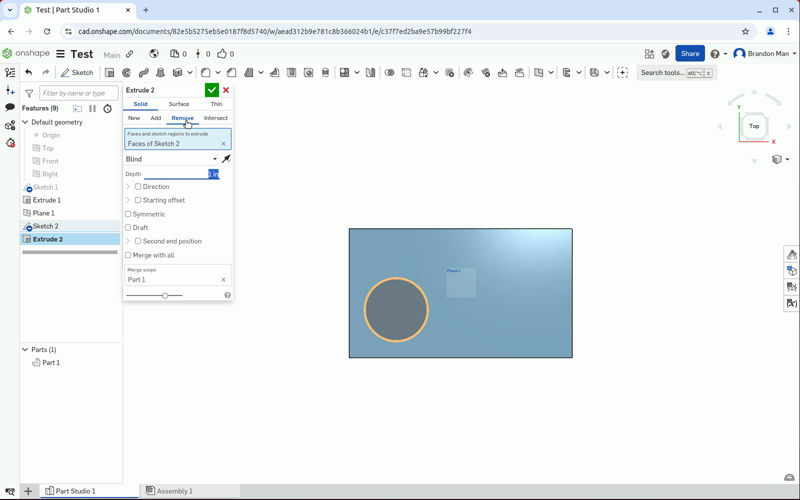
text(8.906)
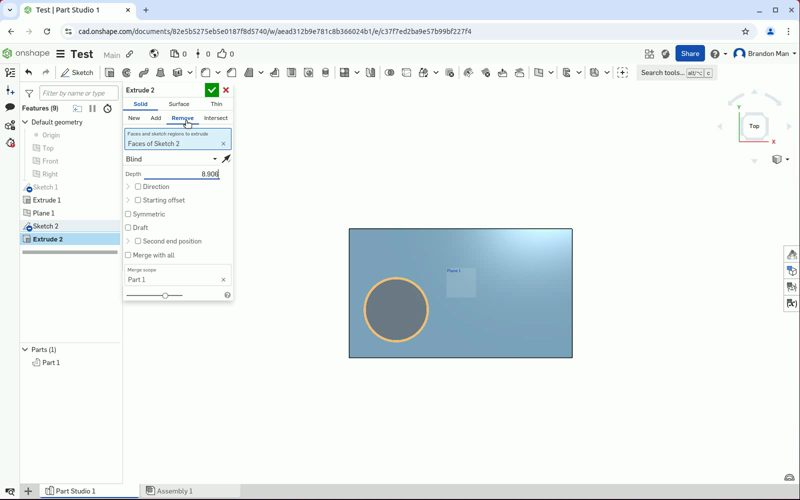
key(tab, 6)
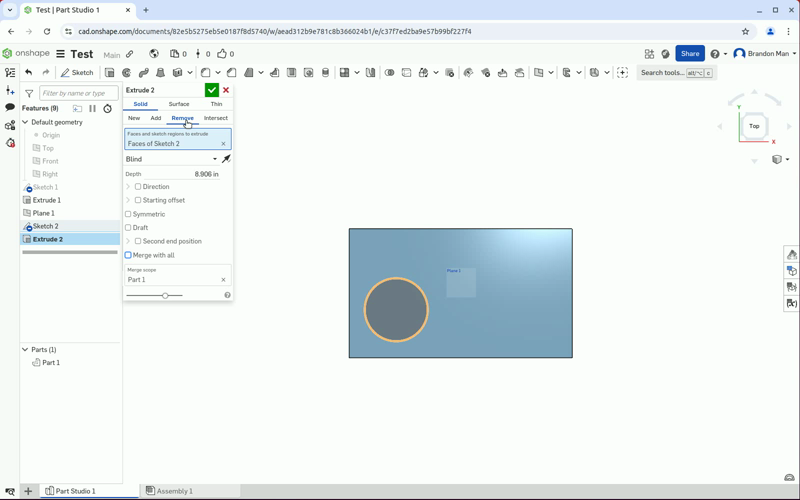
key(space)
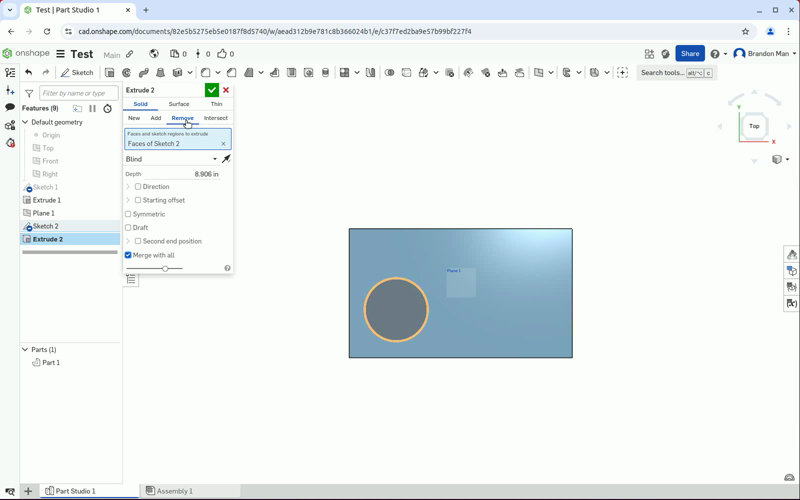
key(enter)
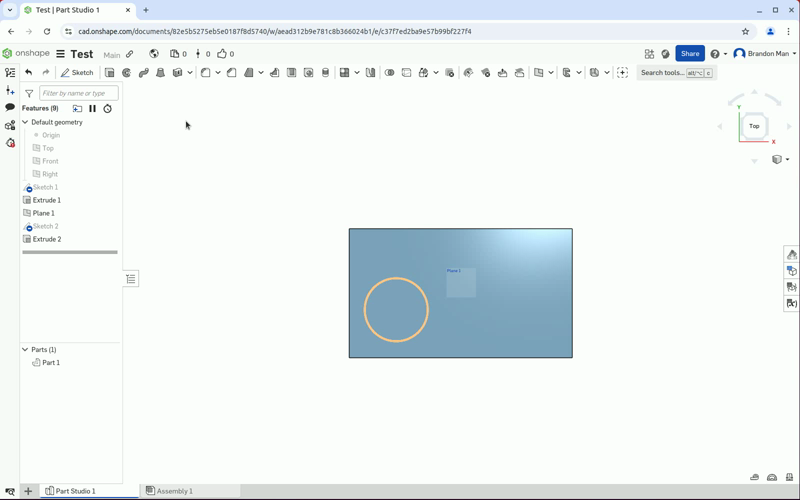
key(shift+h)
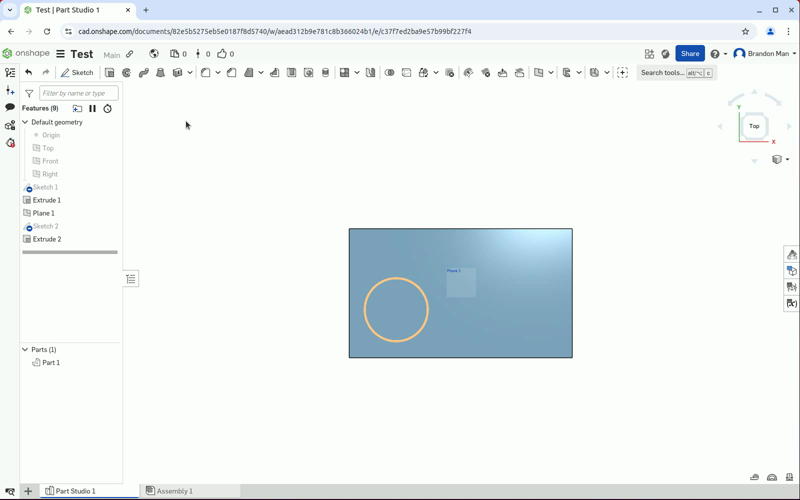
key(shift+h)
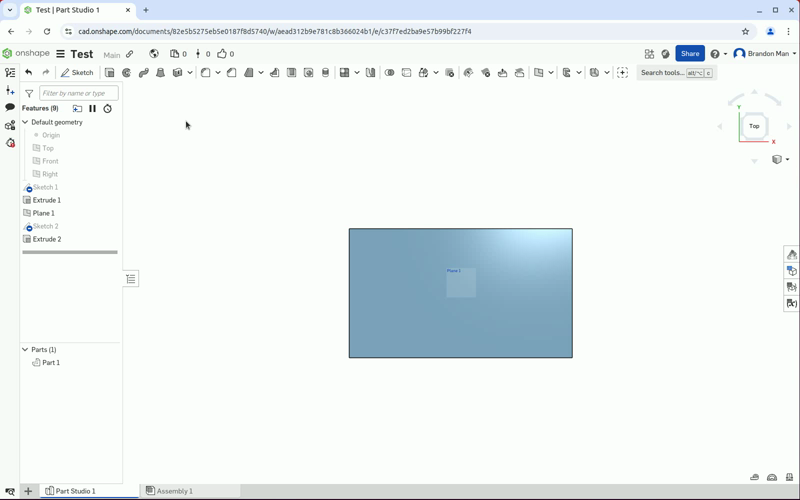
mouse_move(73, 189)
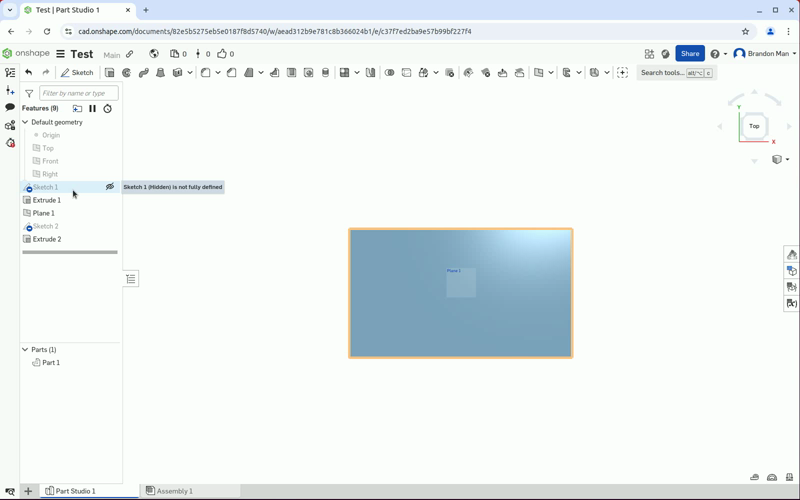
click(73, 189)
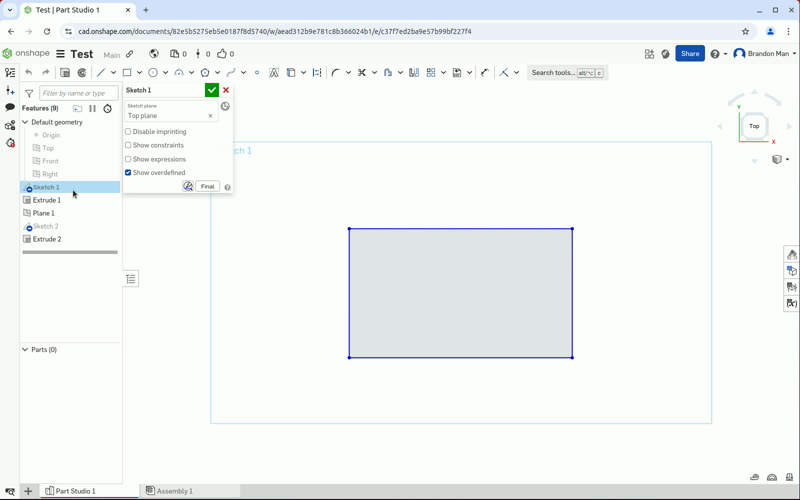
mouse_move(229, 92)
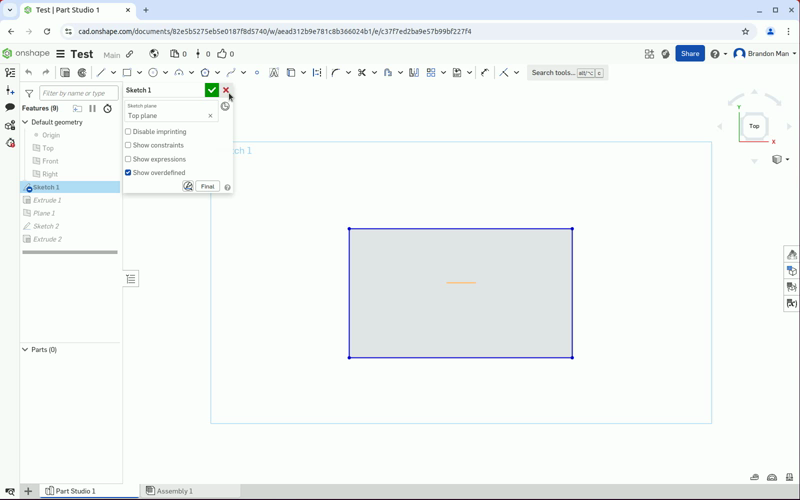
click(229, 92)
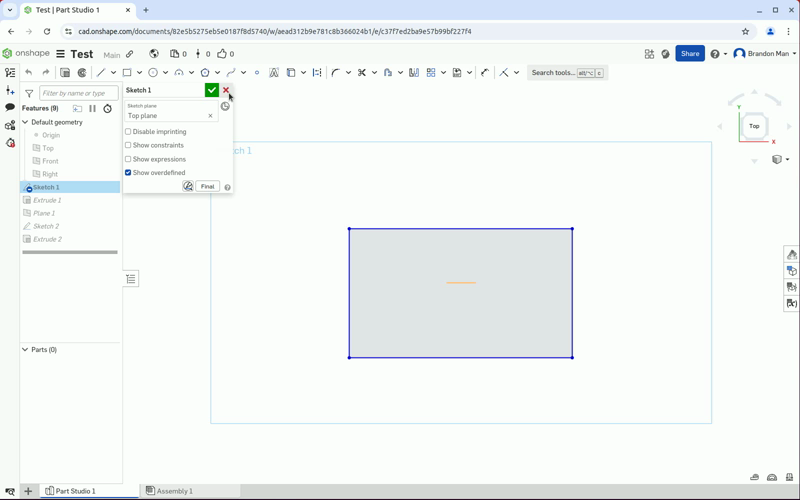
key(shift+s)
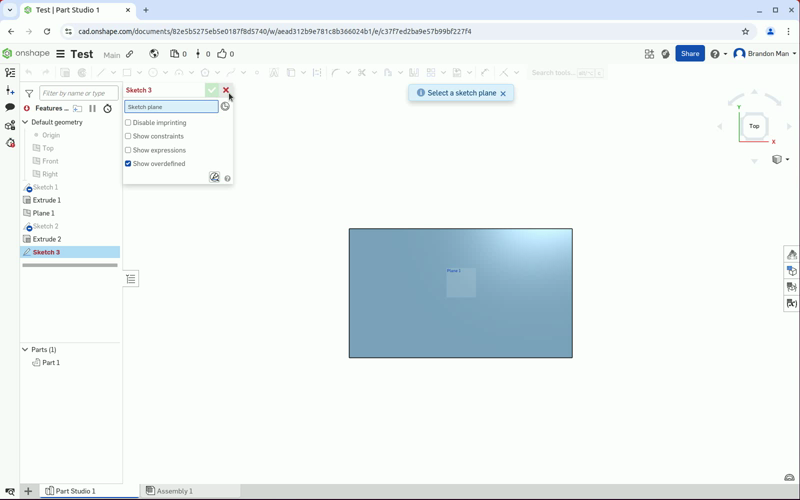
mouse_move(73, 215)
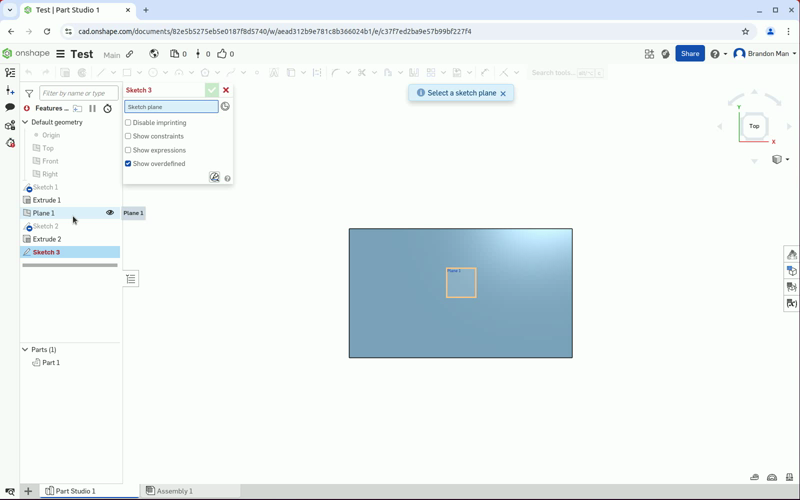
click(73, 215)
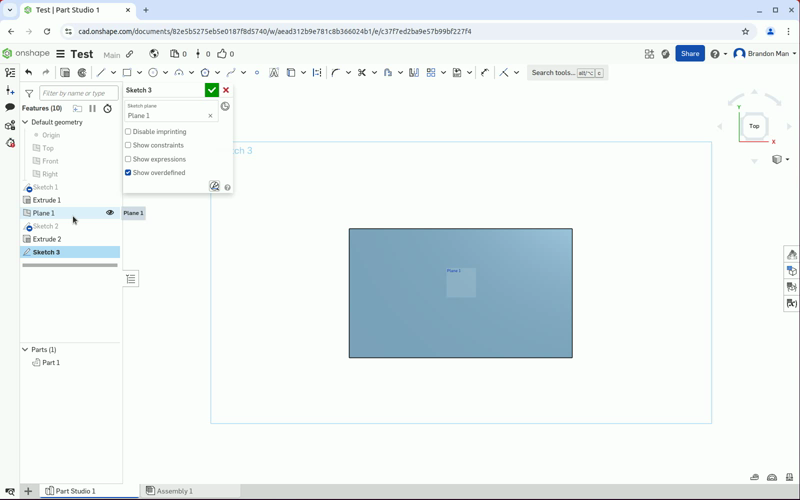
mouse_move(73, 352)
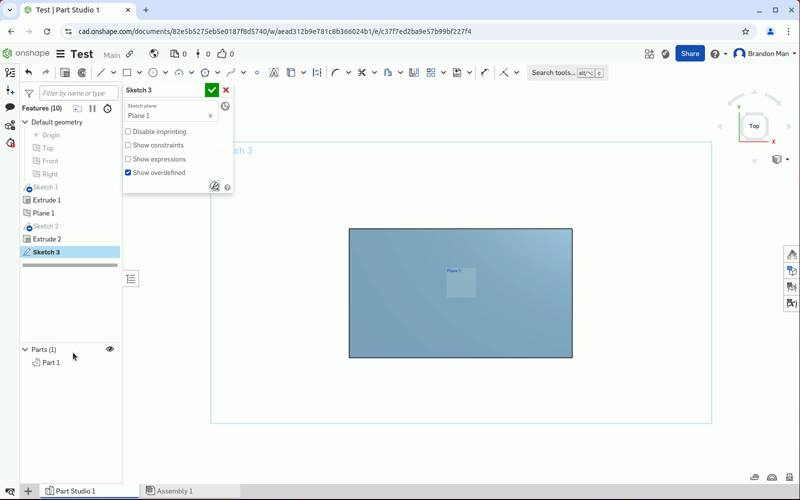
key(y)
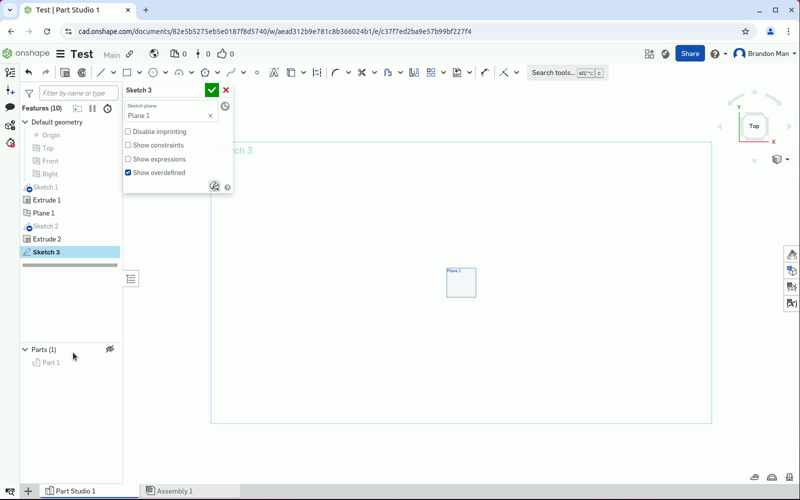
key(c)
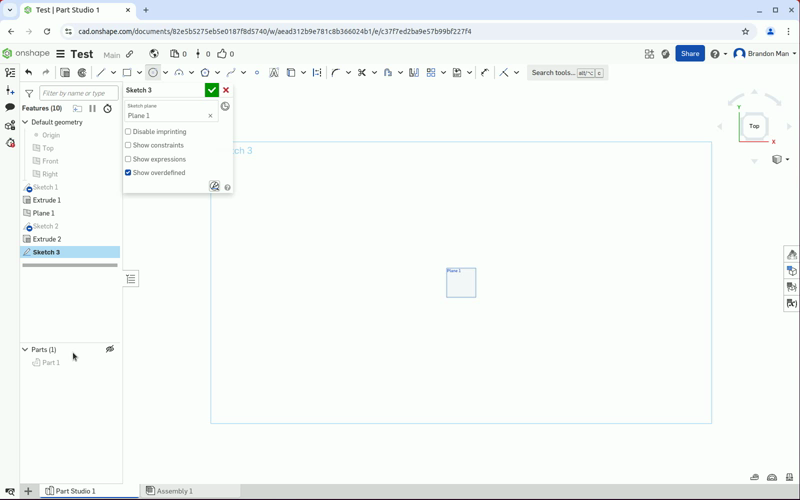
key_down(shift)
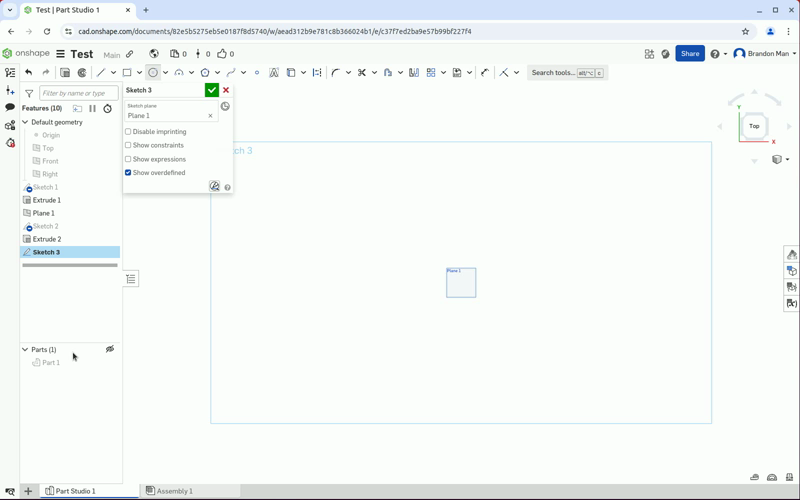
mouse_move(460, 270)
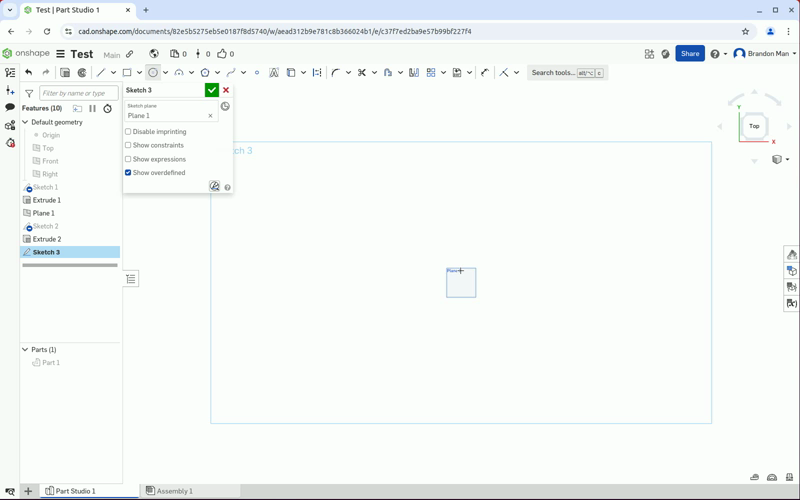
click(460, 270)
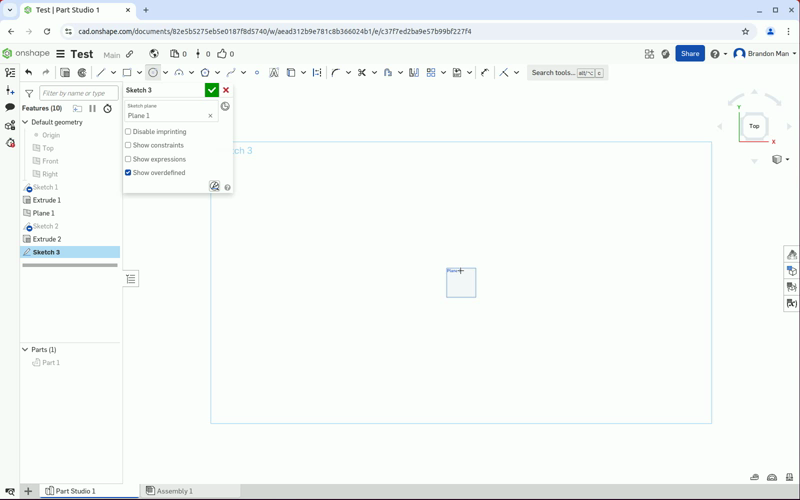
key_up(shift)
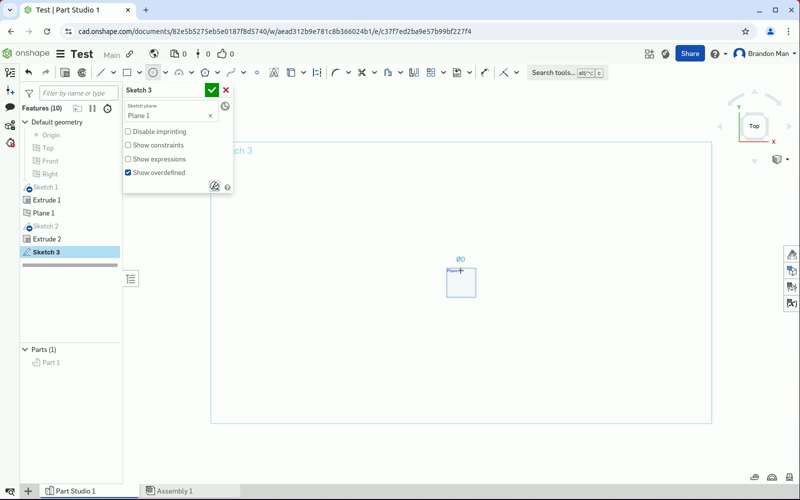
mouse_move(484, 270)
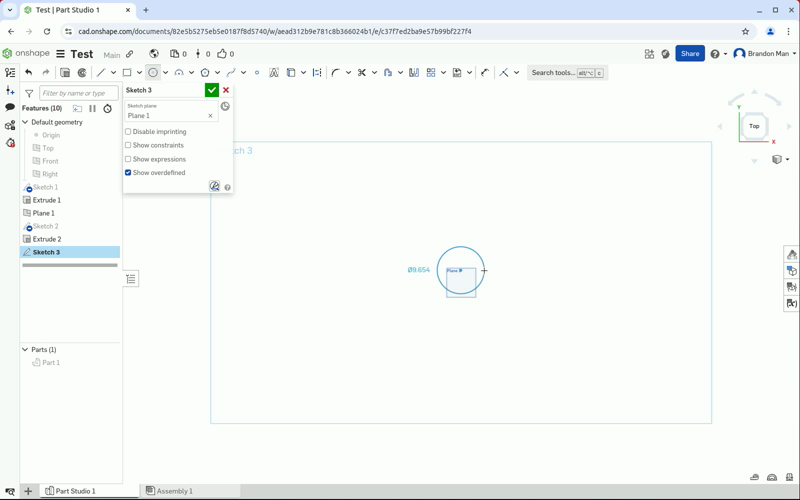
click(484, 270)
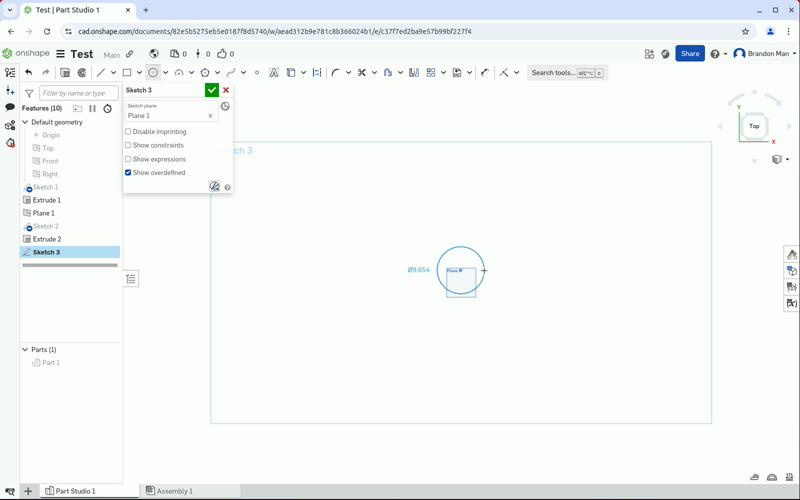
key(esc)
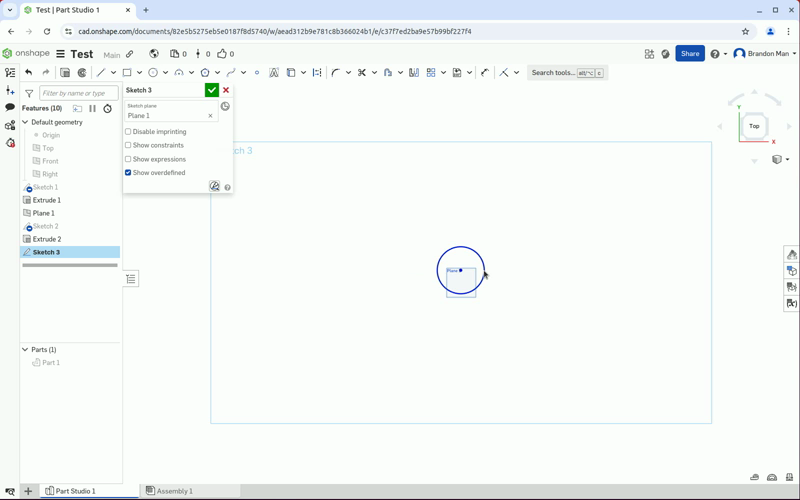
mouse_move(444, 254)
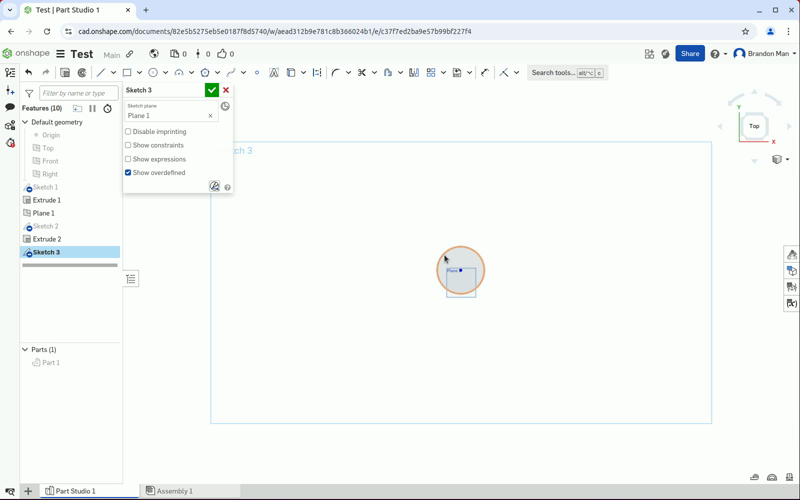
scroll(6)
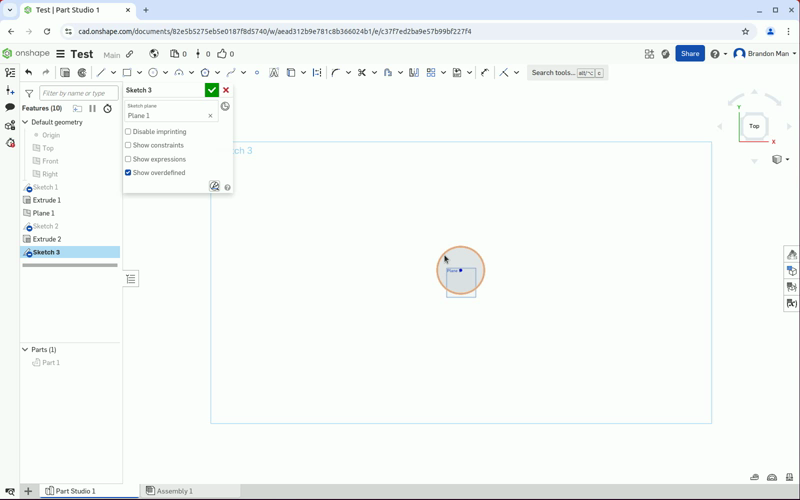
scroll(6)
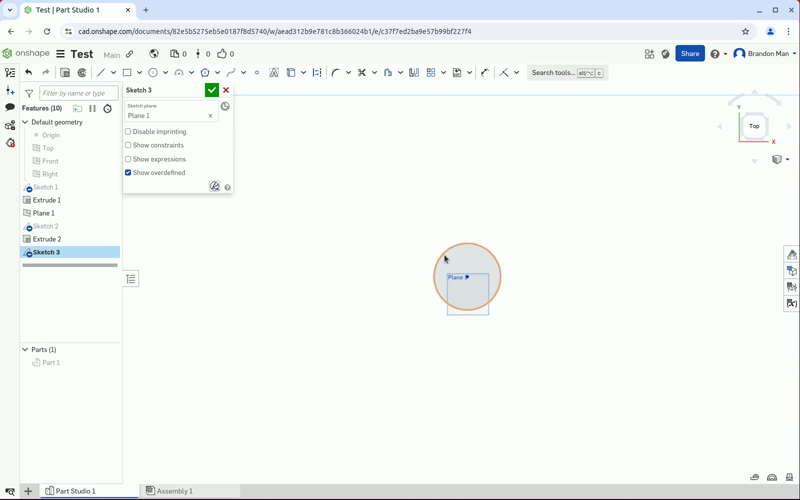
scroll(6)
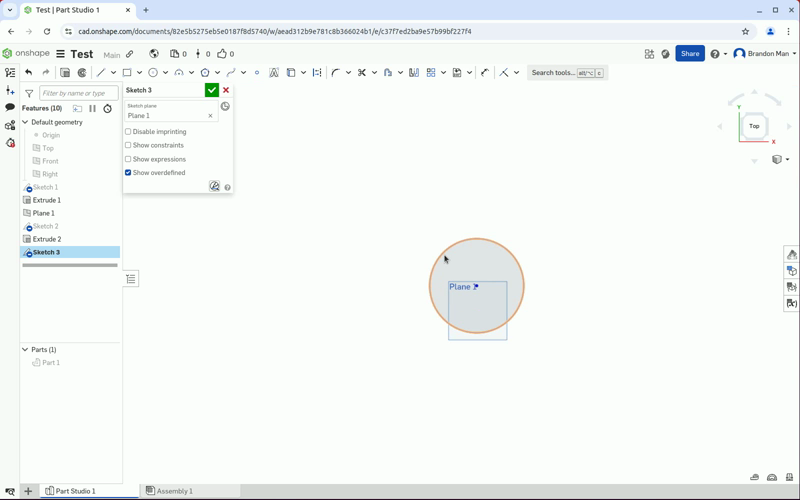
scroll(6)
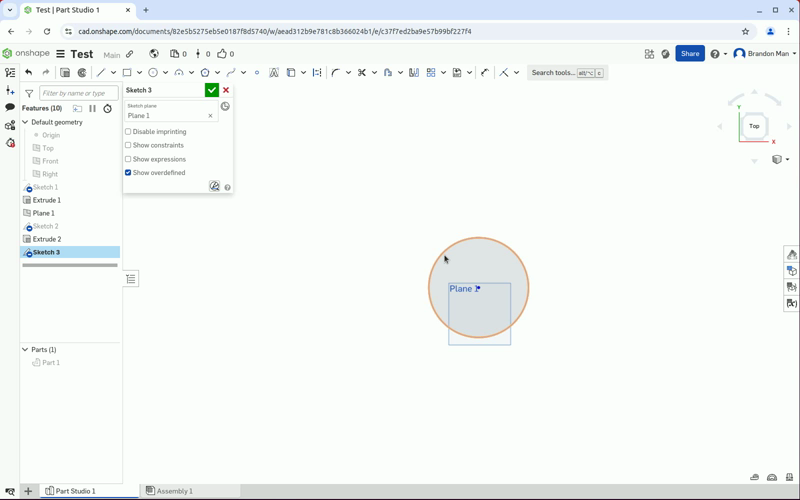
scroll(6)
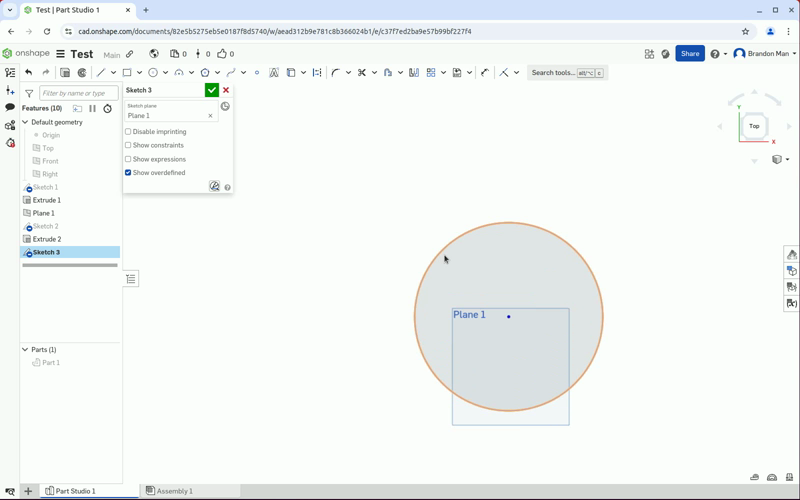
scroll(6)
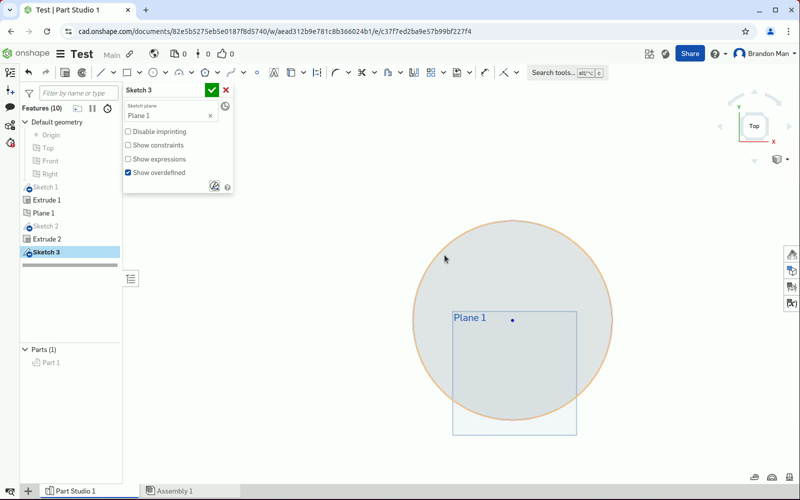
scroll(6)
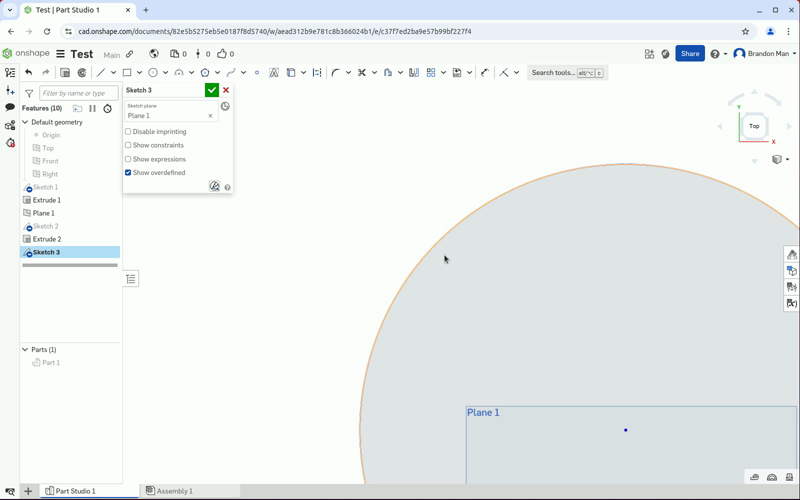
click(444, 254)
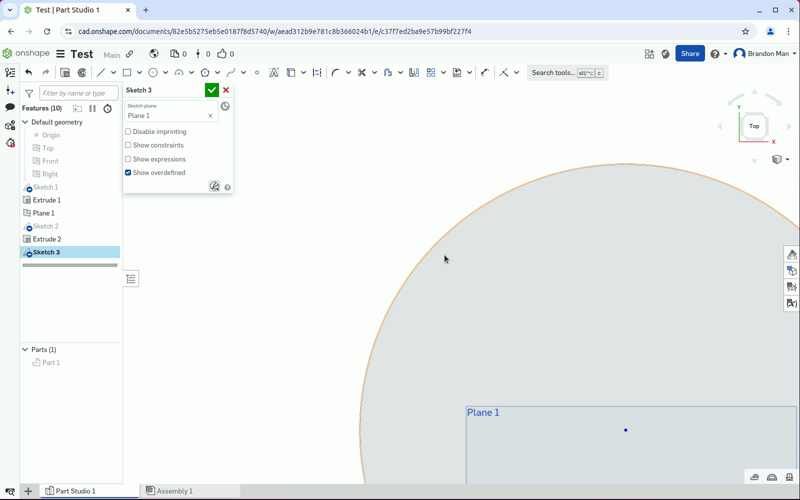
scroll(-6)
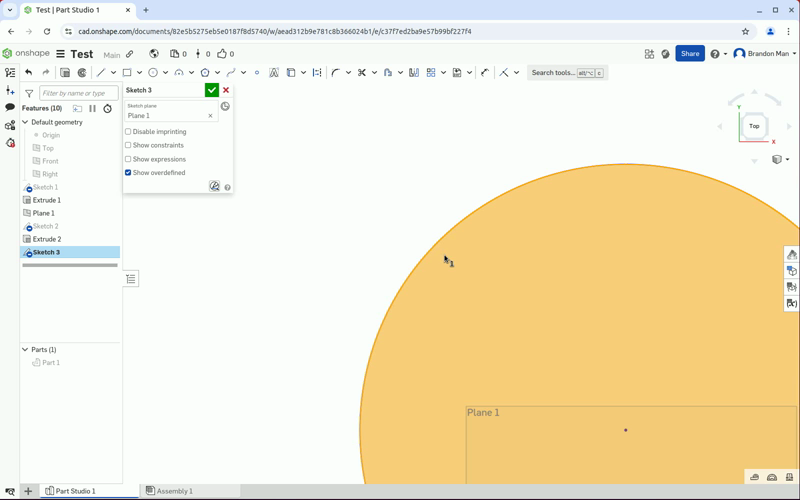
scroll(-6)
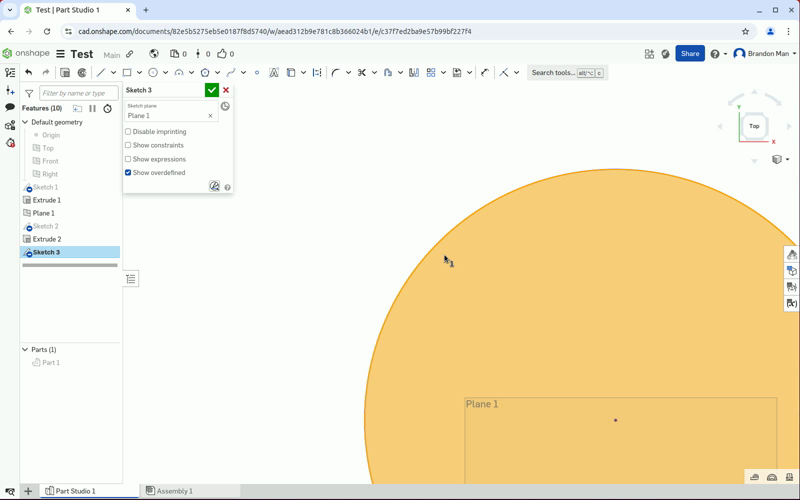
scroll(-6)
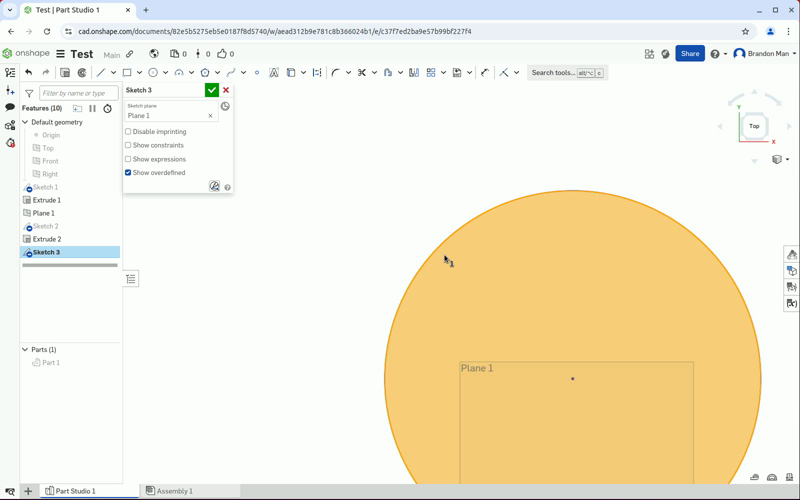
scroll(-6)
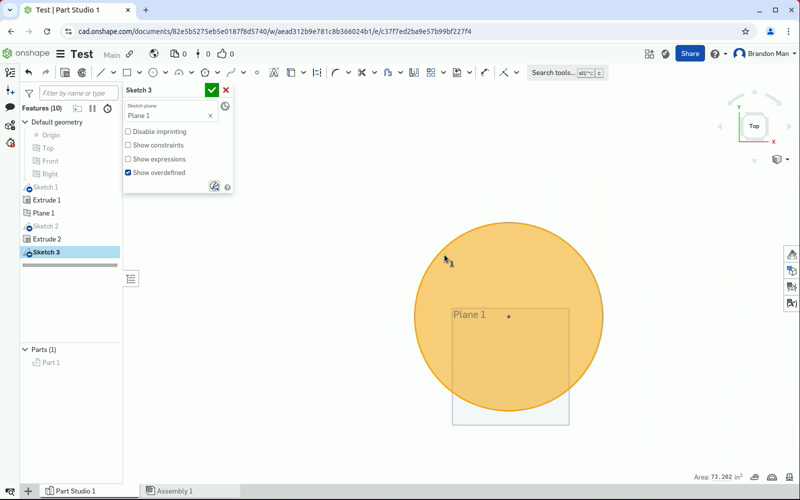
scroll(-6)
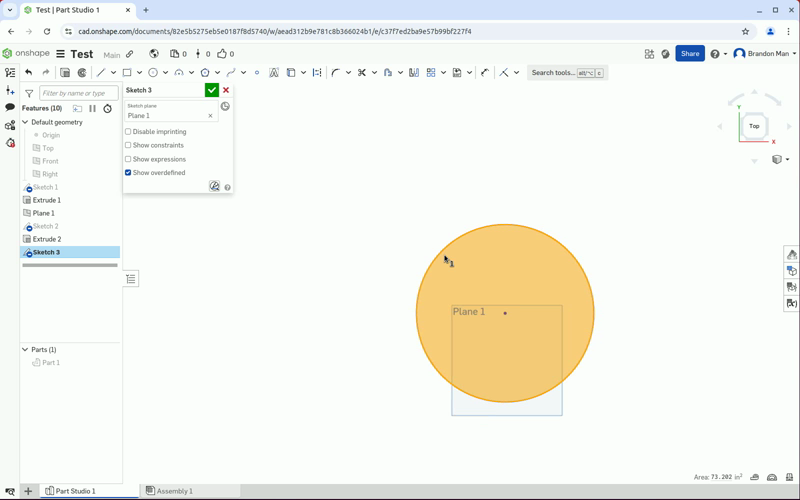
scroll(-6)
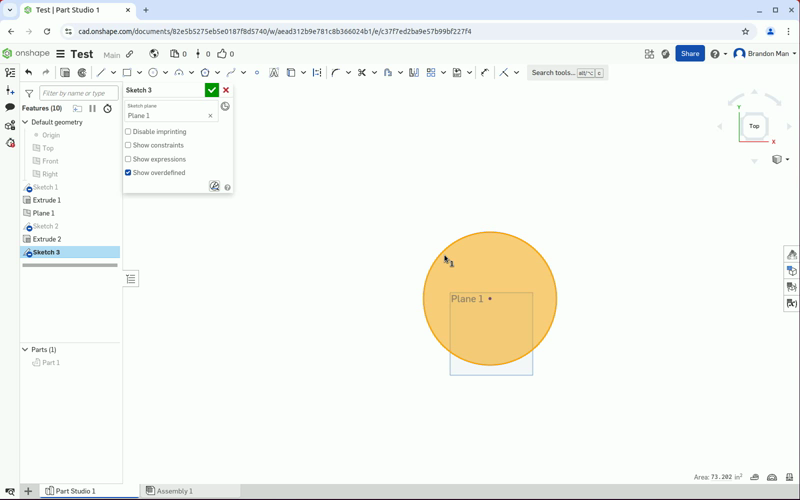
scroll(-6)
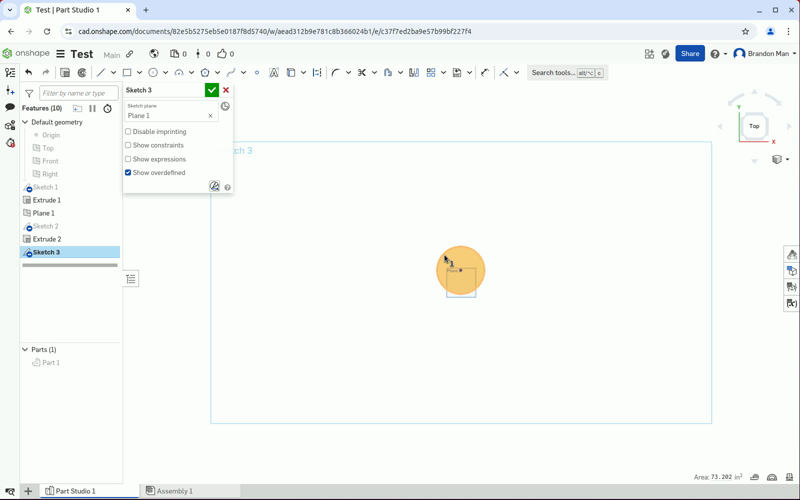
mouse_move(73, 352)
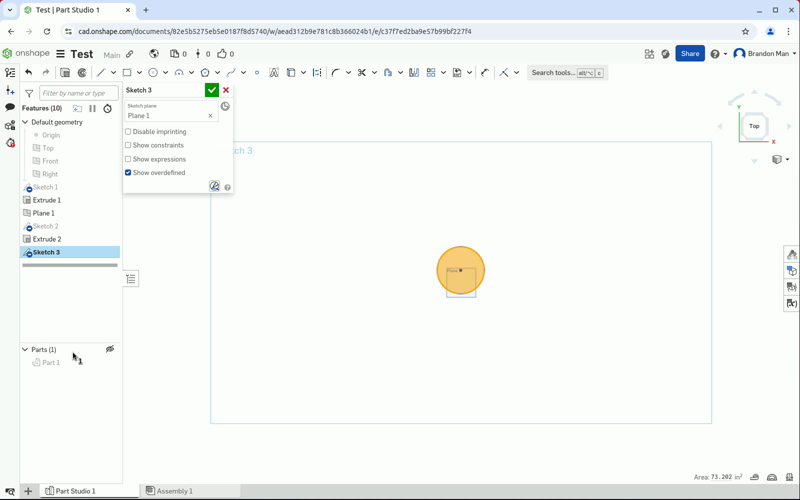
key(shift+y)
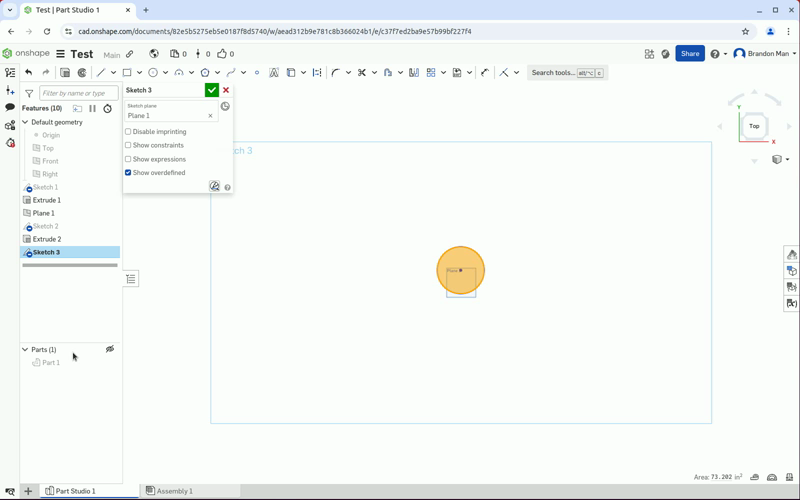
key(shift+e)
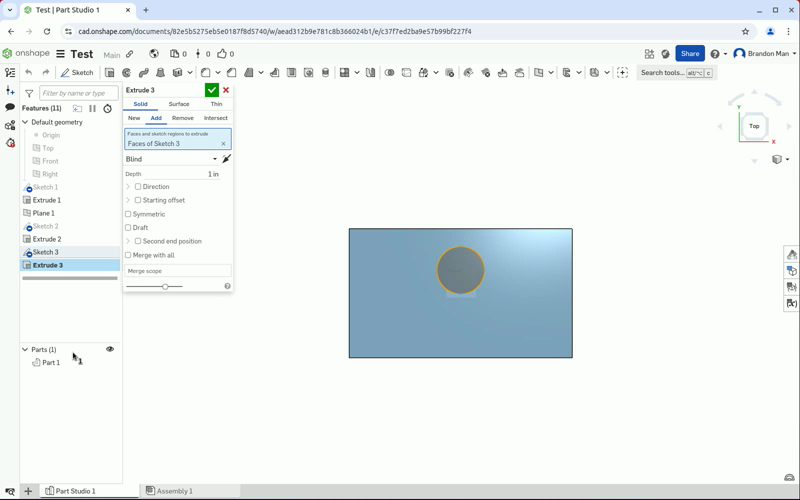
mouse_move(143, 106)
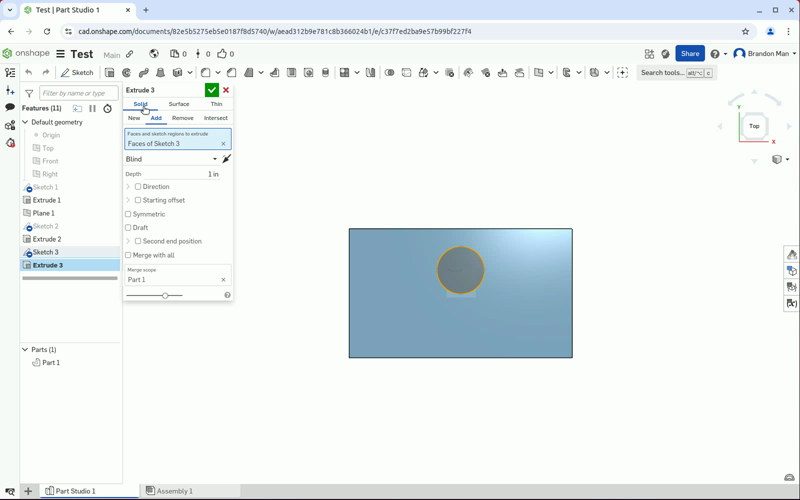
click(143, 106)
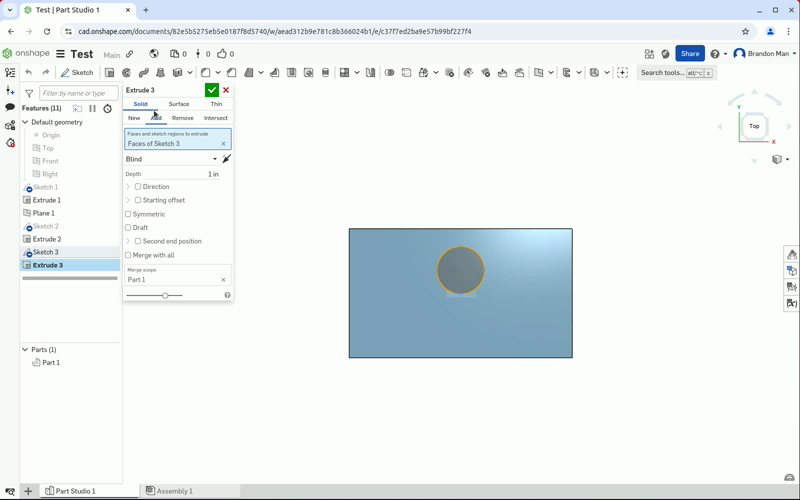
mouse_move(186, 120)
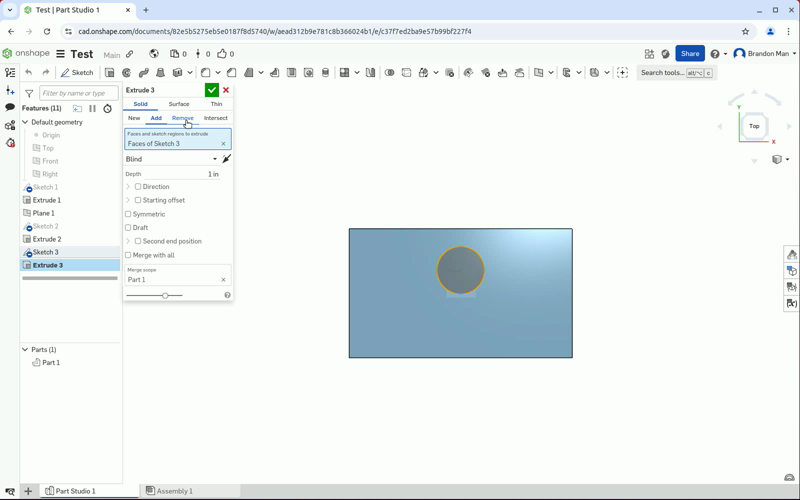
click(186, 120)
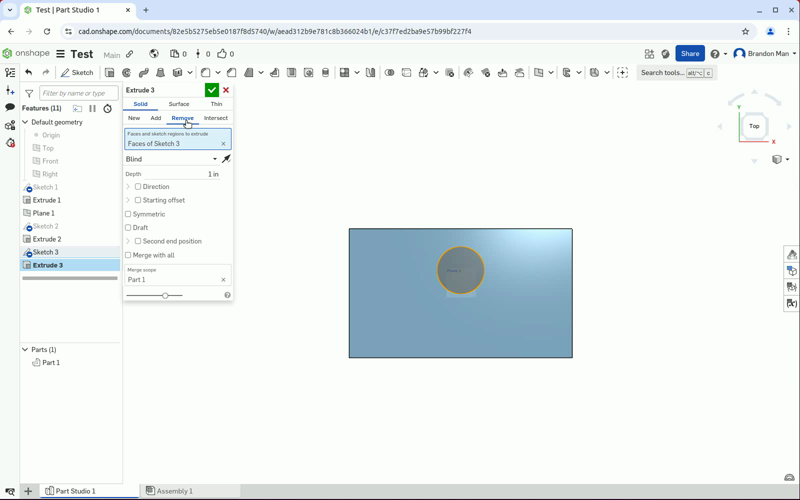
key(tab, 4)
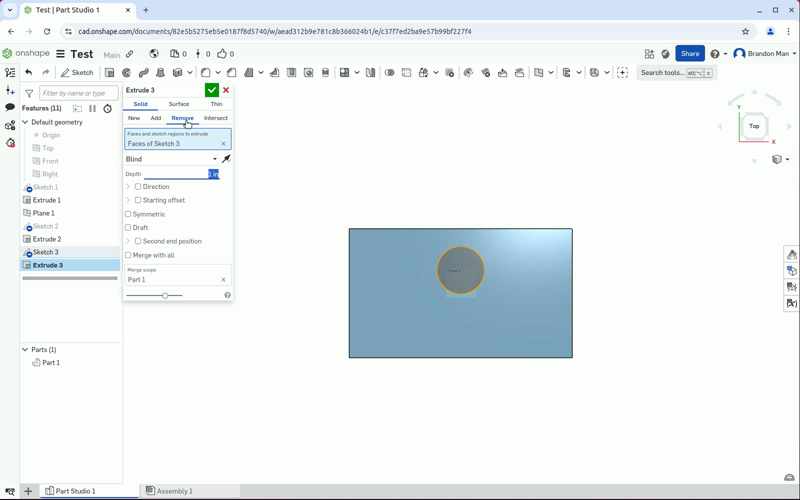
text(8.906)
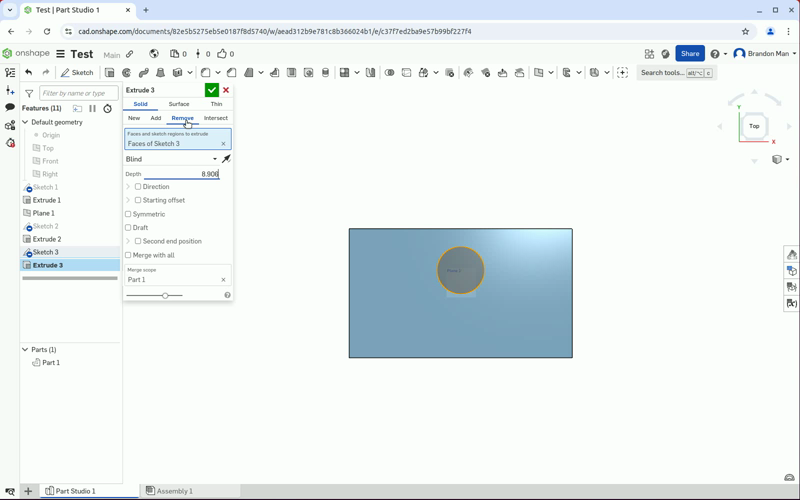
key(tab, 6)
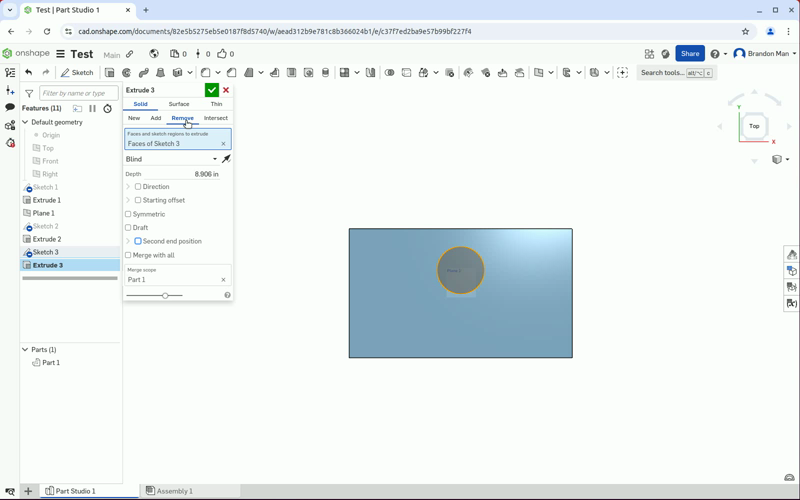
key(space)
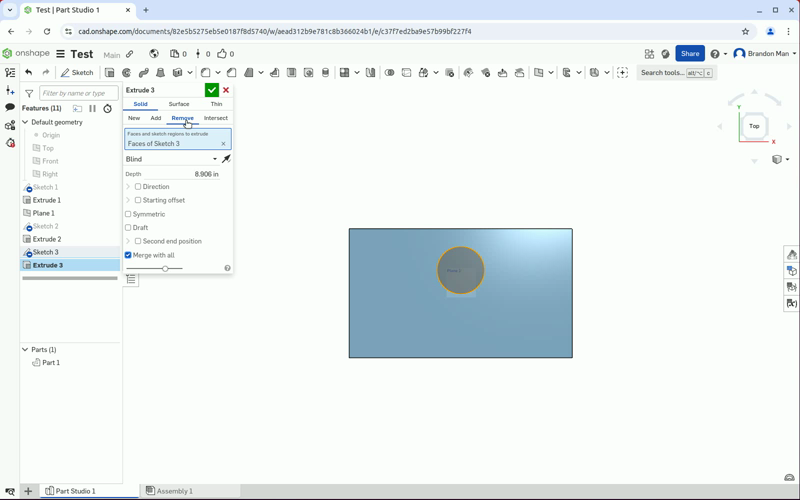
key(enter)
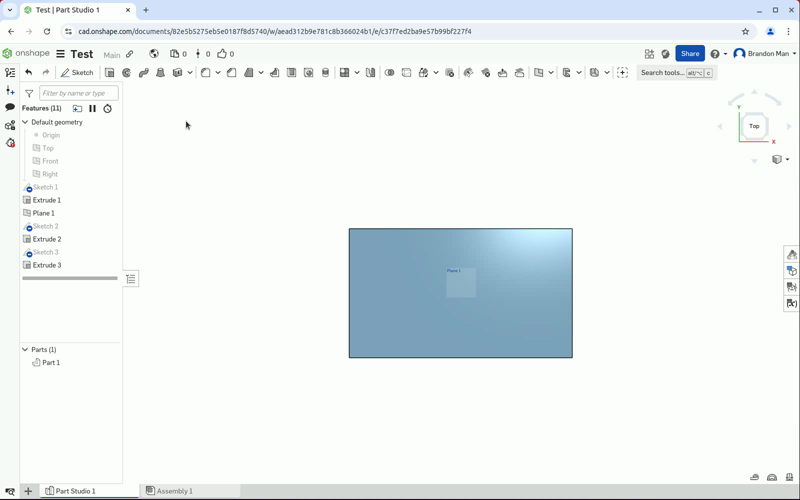
key(shift+h)
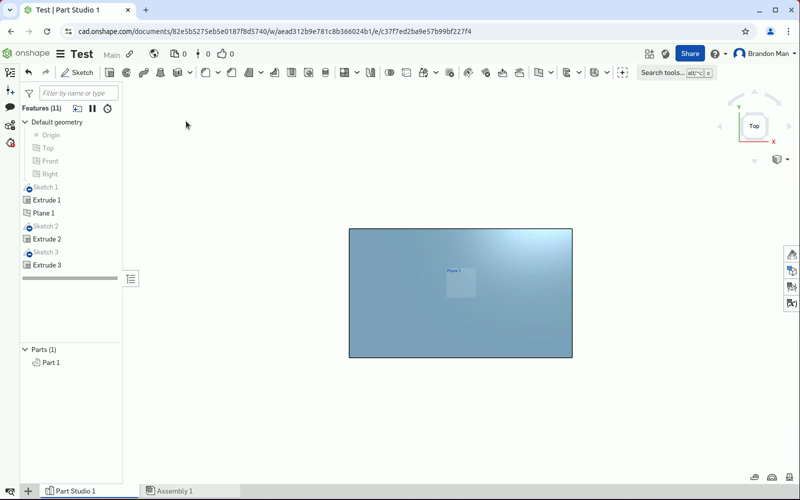
key(shift+h)
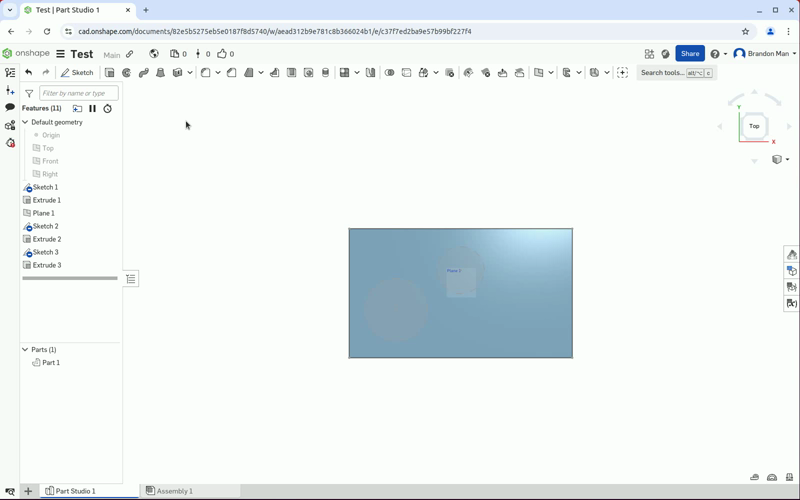
key(shift+7)
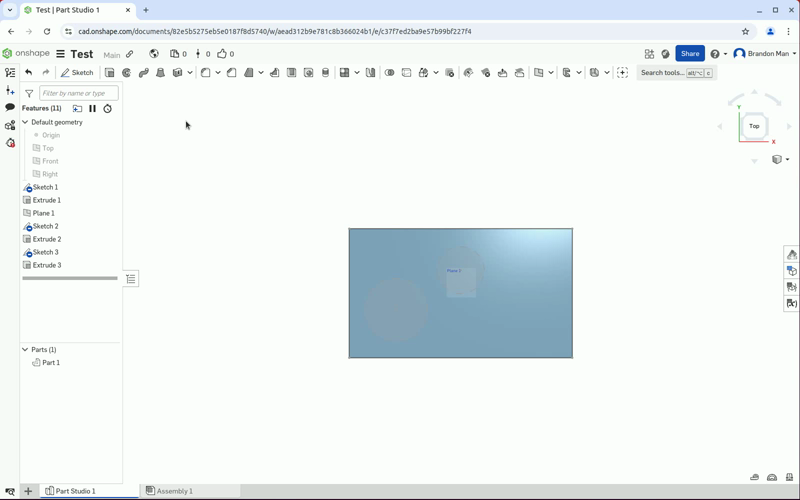
key(up, 3)
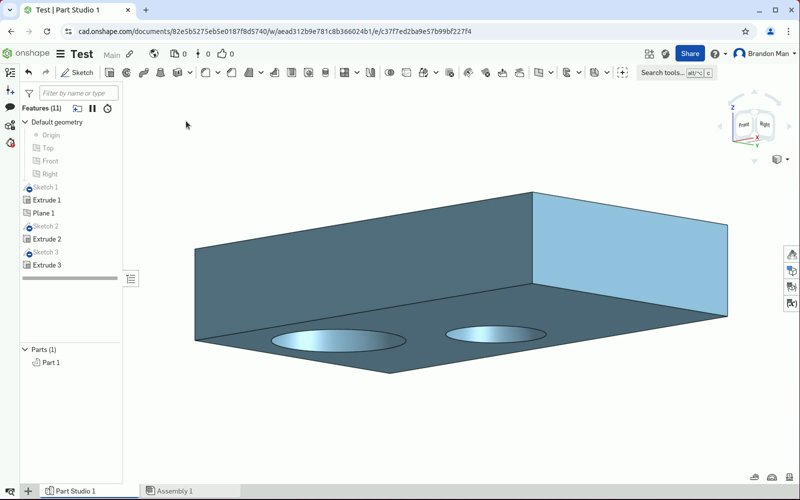
key(left, 3)
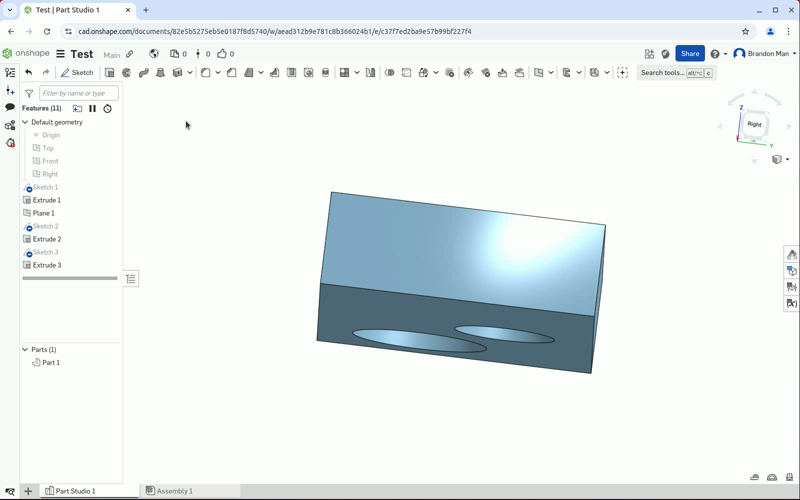
key(right, 3)
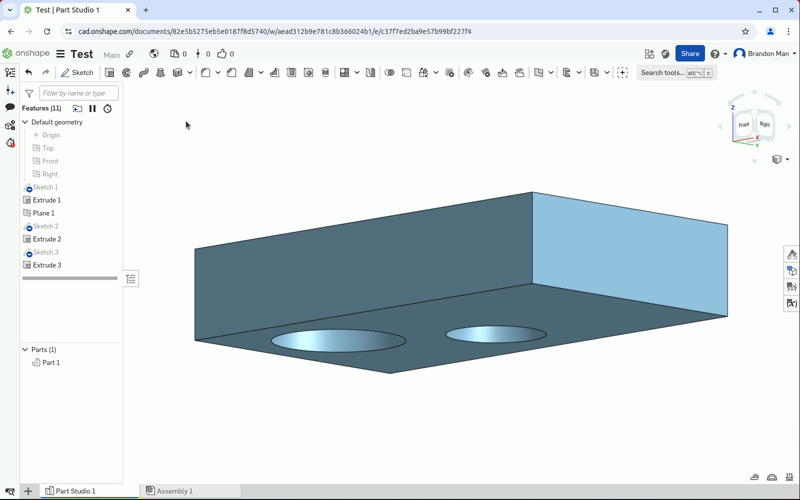
key(down, 3)
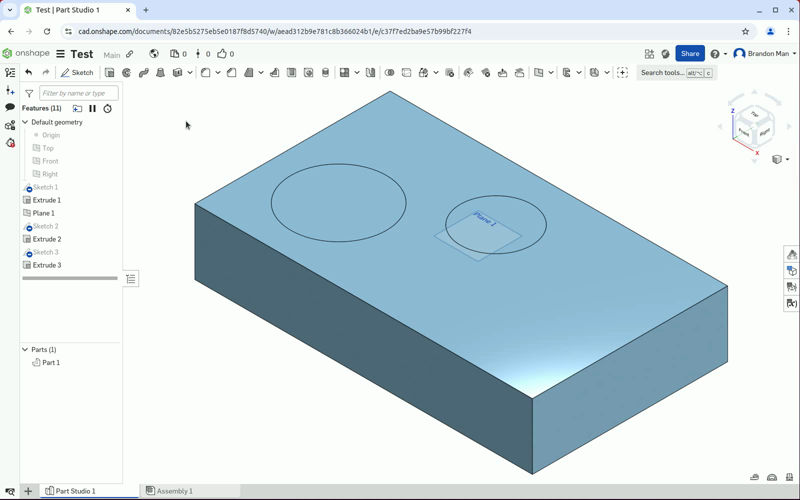
mouse_move(73, 189)
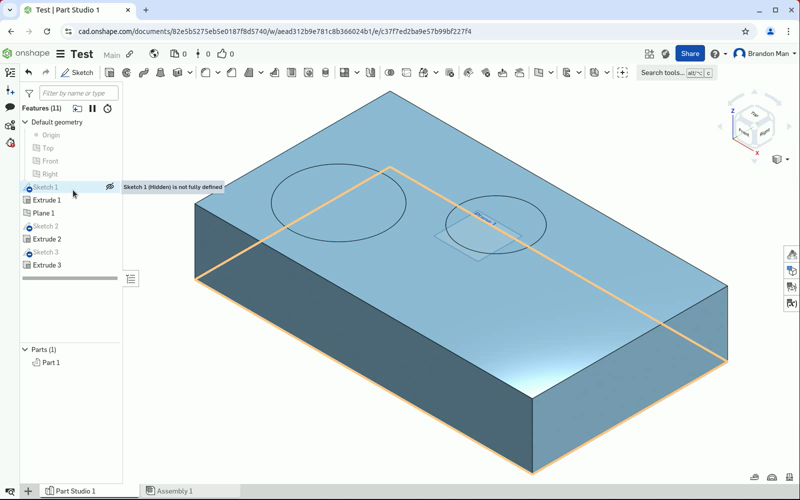
click(73, 189)